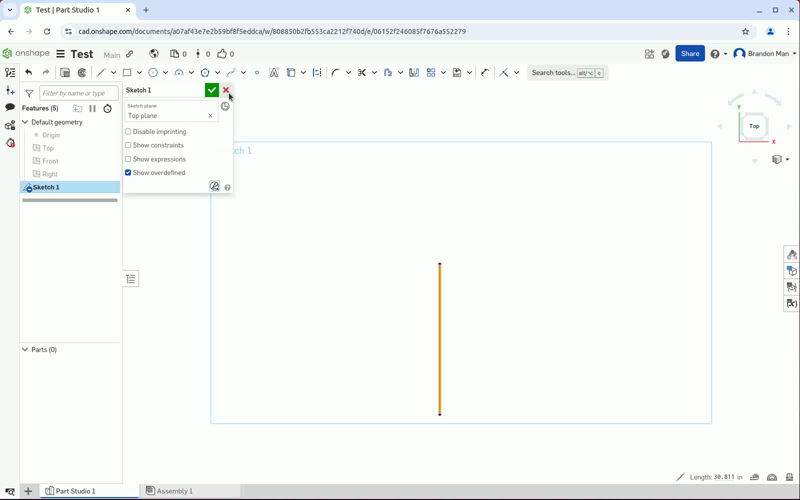
key(shift+h)
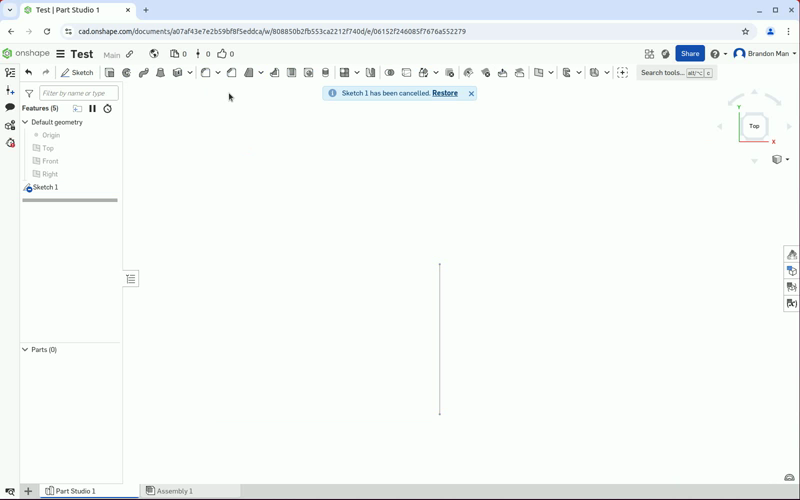
key(shift+s)
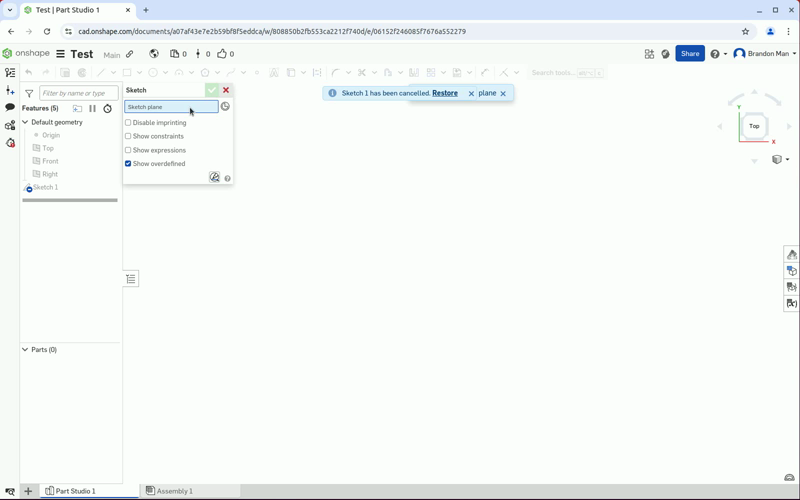
mouse_move(73, 150)
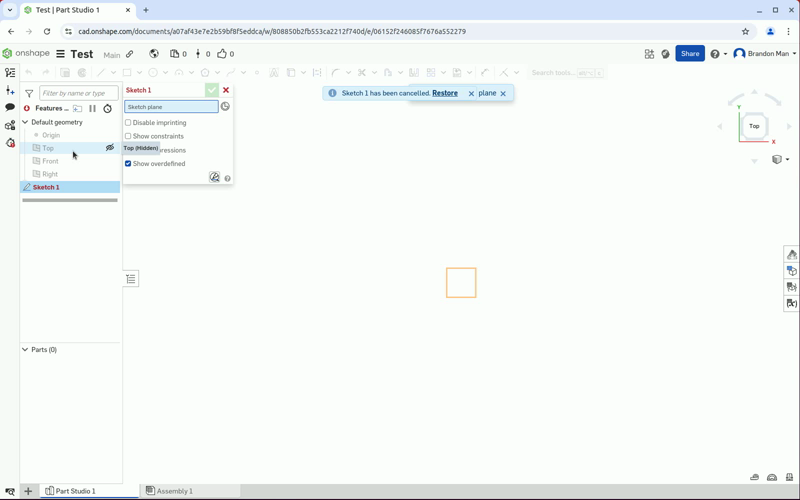
click(73, 150)
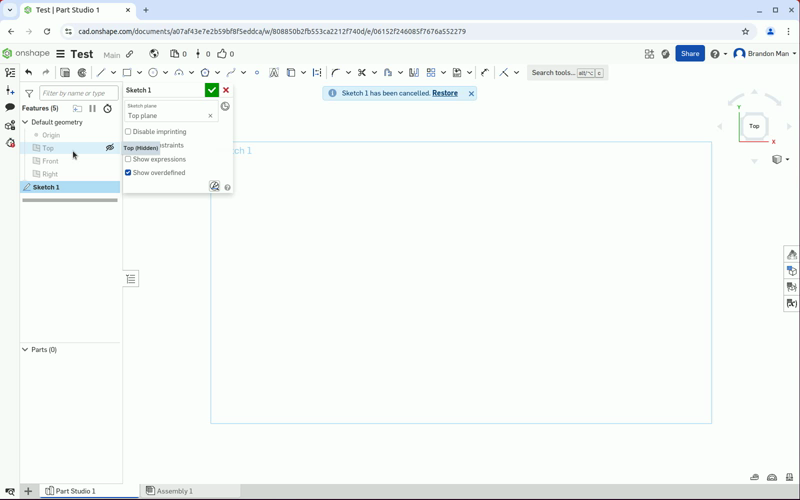
mouse_move(73, 352)
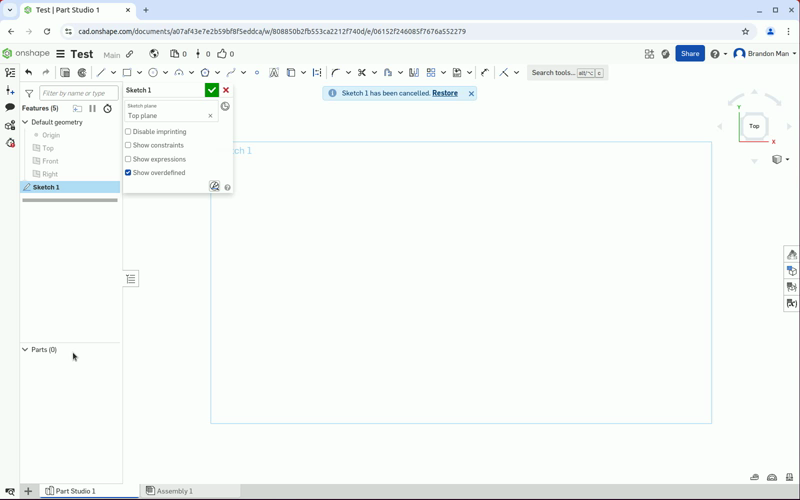
key(y)
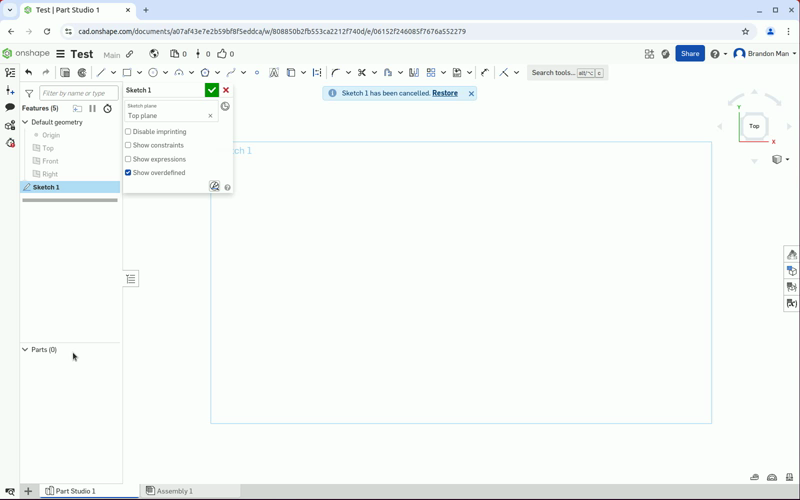
key(l)
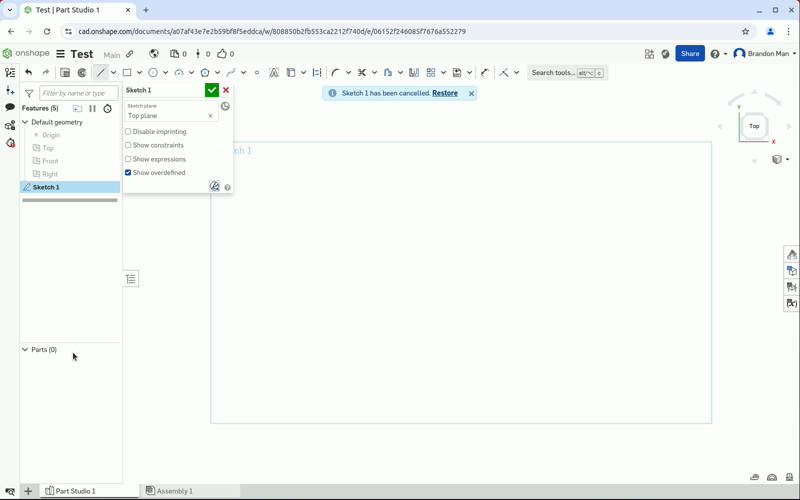
key_down(shift)
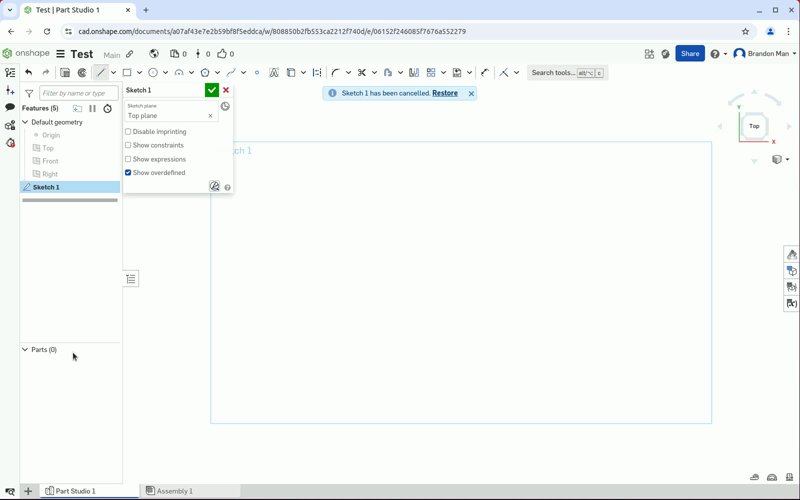
mouse_move(460, 395)
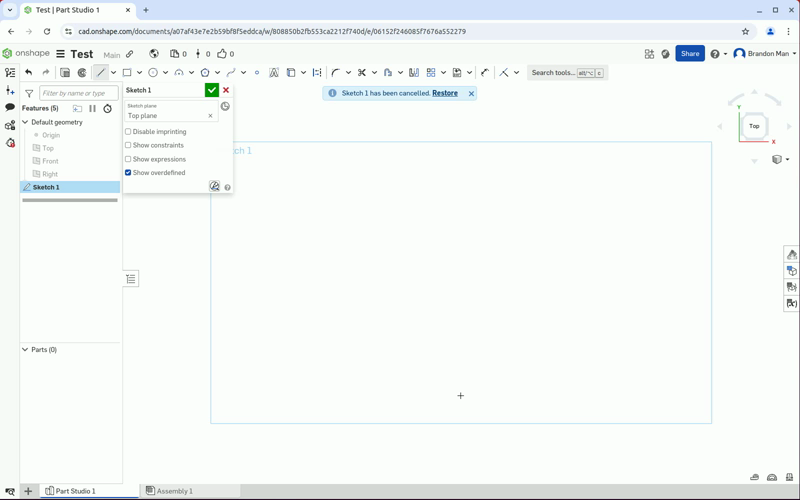
click(460, 395)
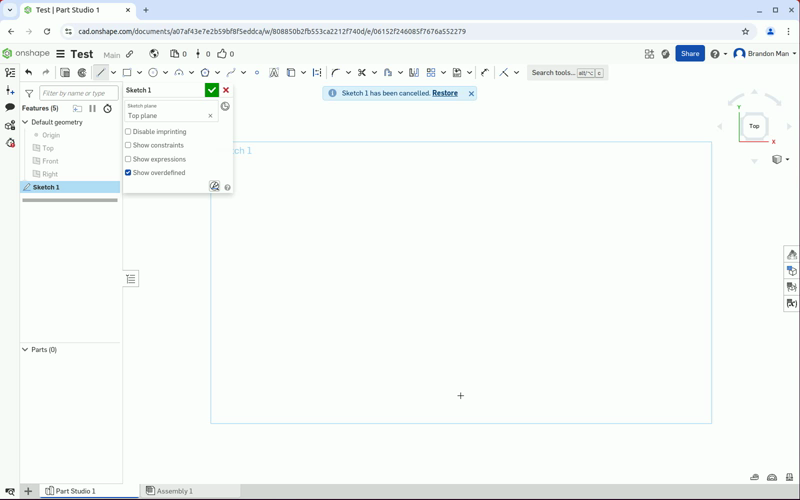
key_up(shift)
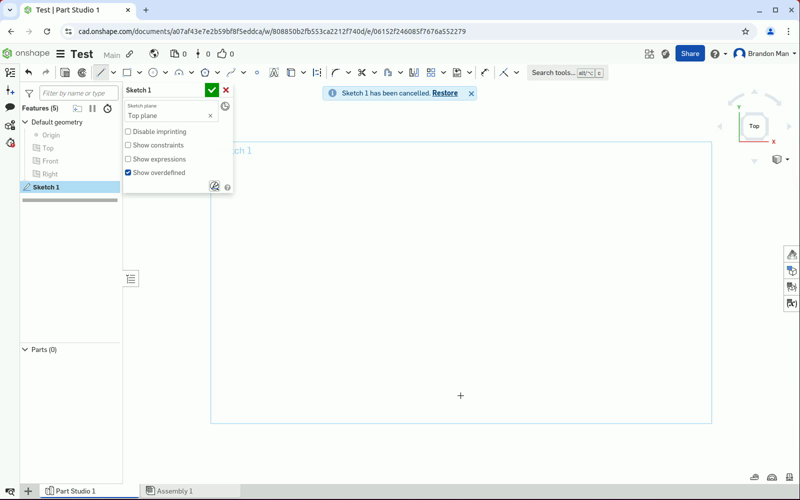
key_down(shift)
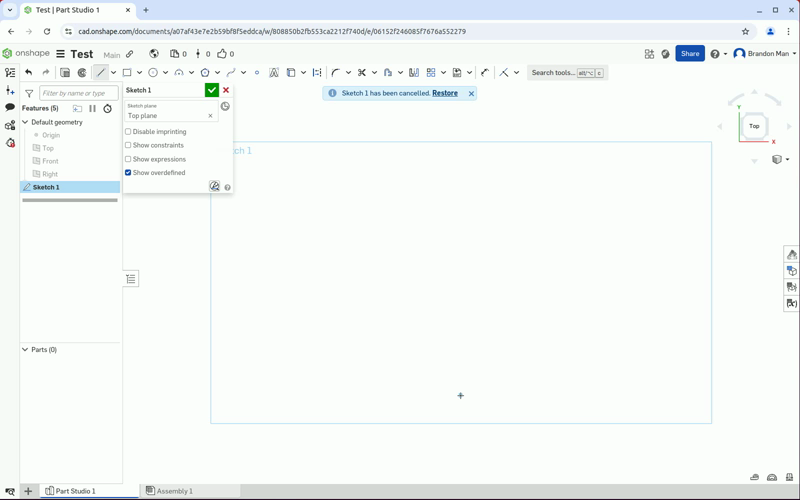
mouse_move(573, 395)
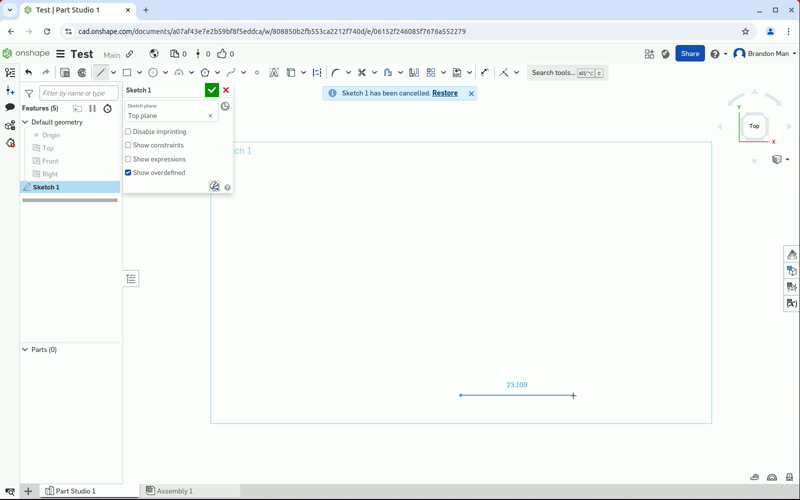
click(573, 395)
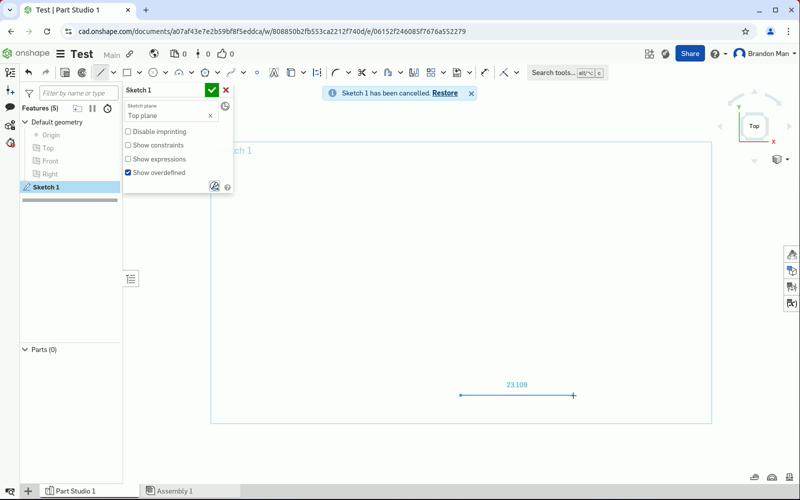
key_up(shift)
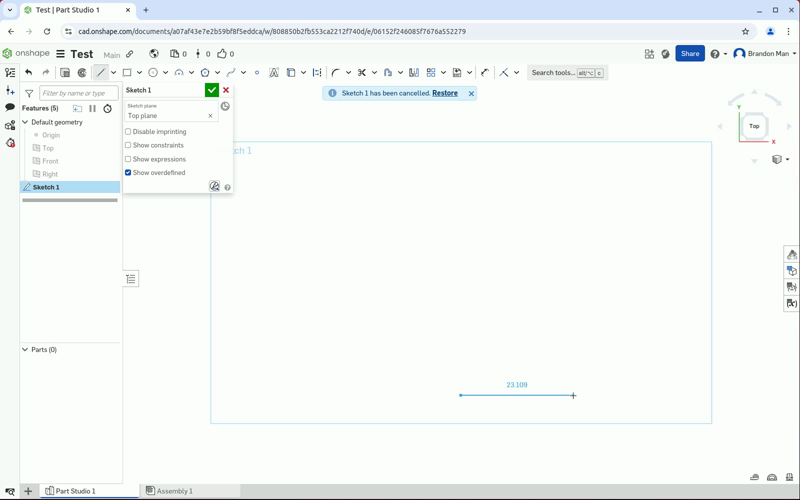
key_down(shift)
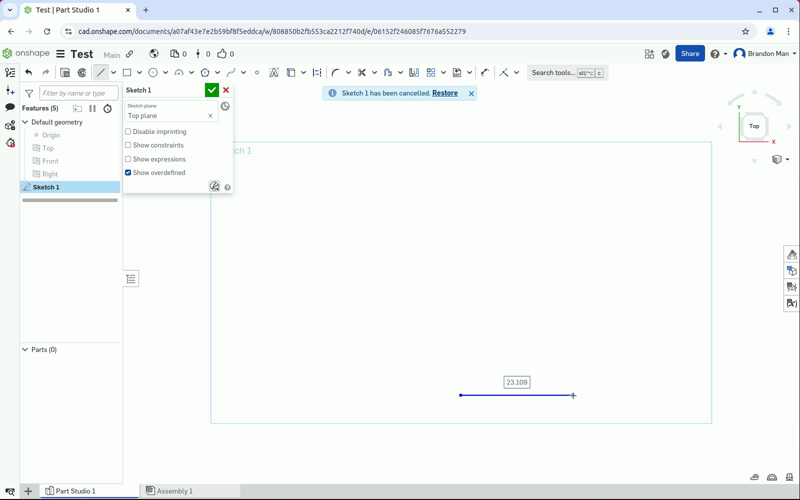
mouse_move(573, 282)
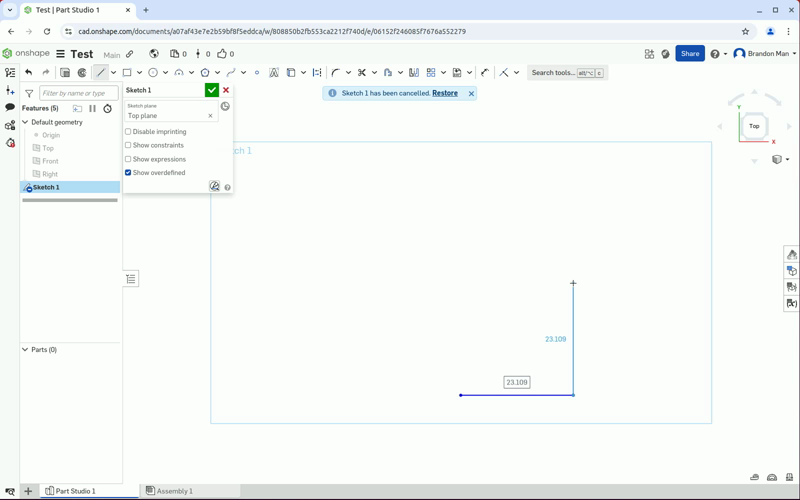
click(573, 282)
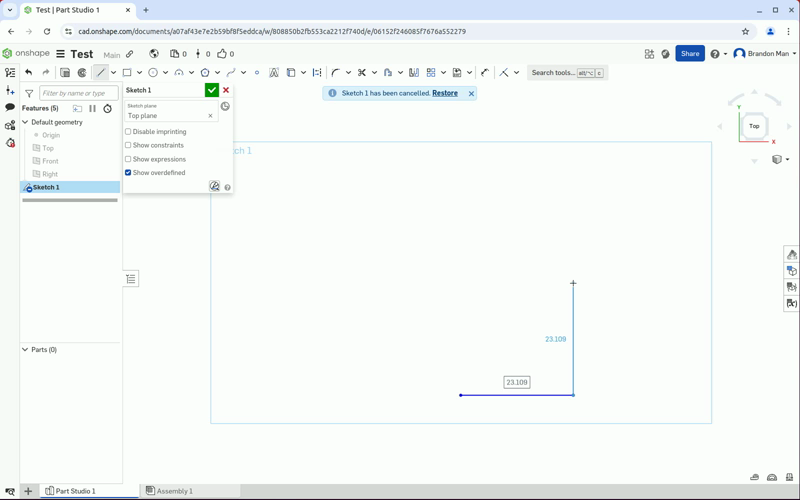
key_up(shift)
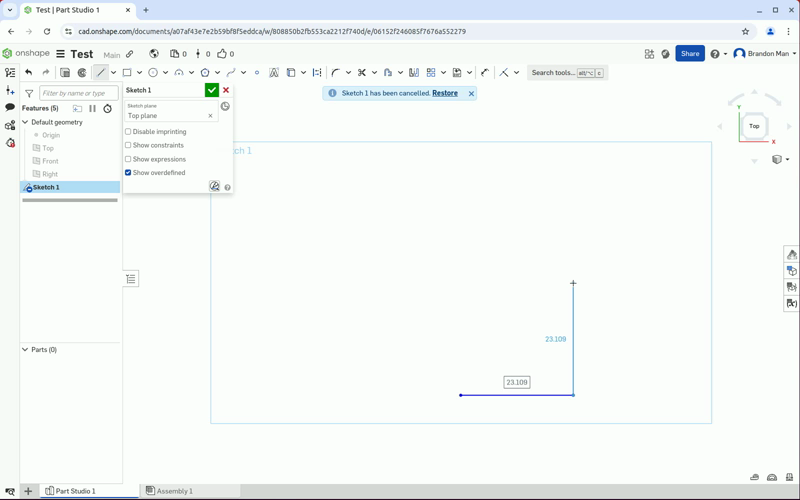
key_down(shift)
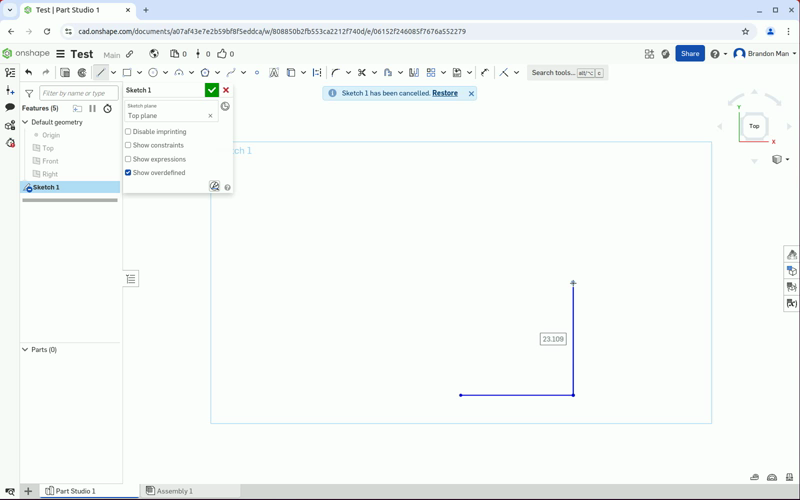
mouse_move(460, 282)
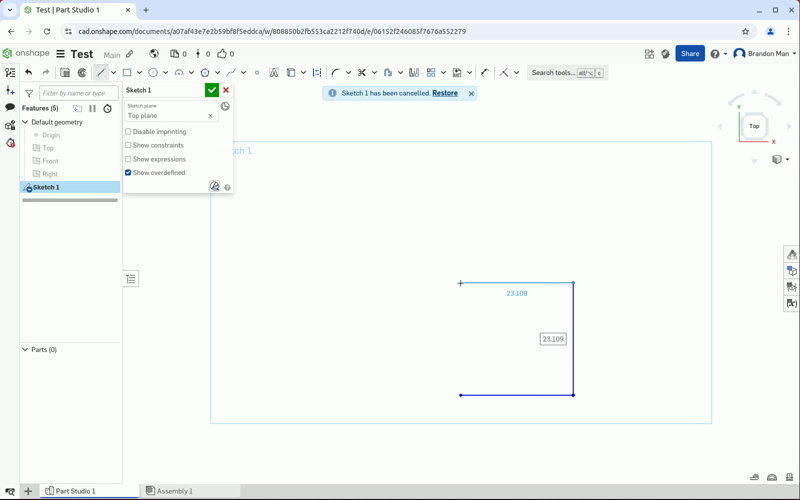
click(460, 282)
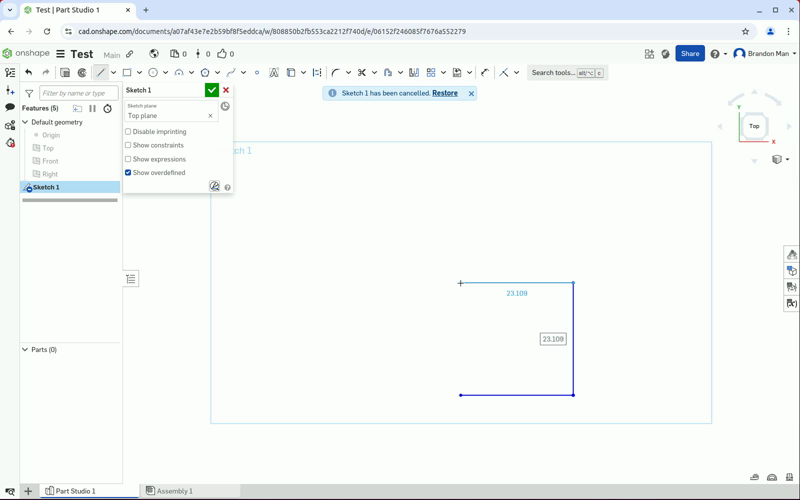
key_up(shift)
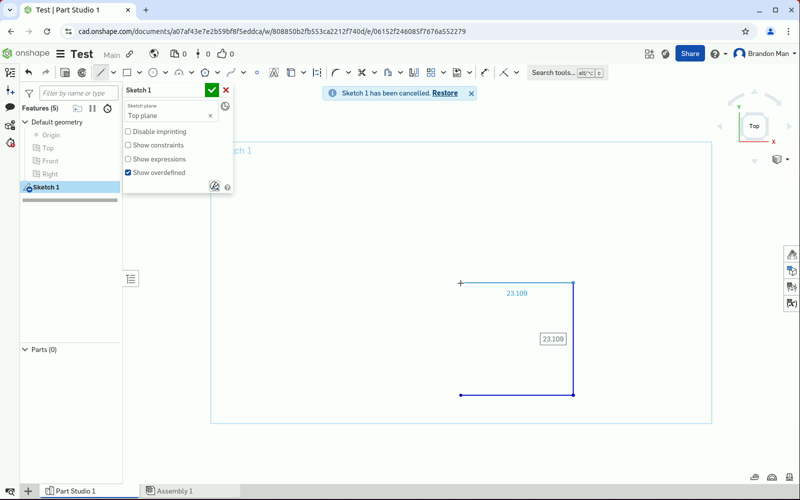
key_down(shift)
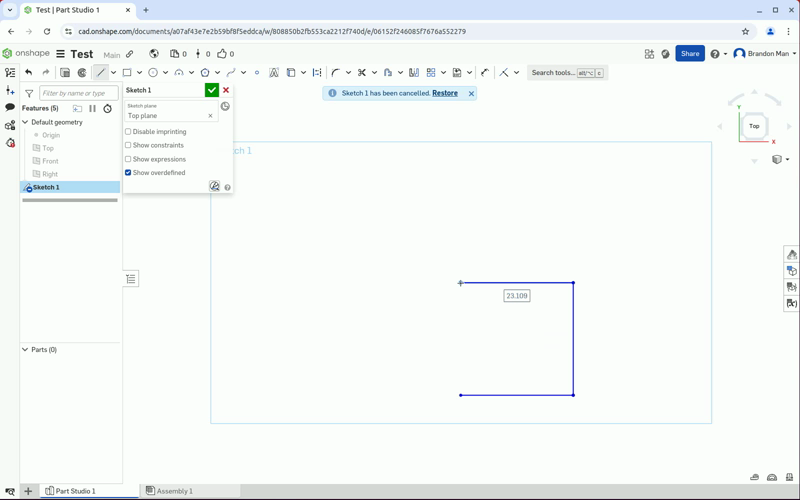
mouse_move(460, 395)
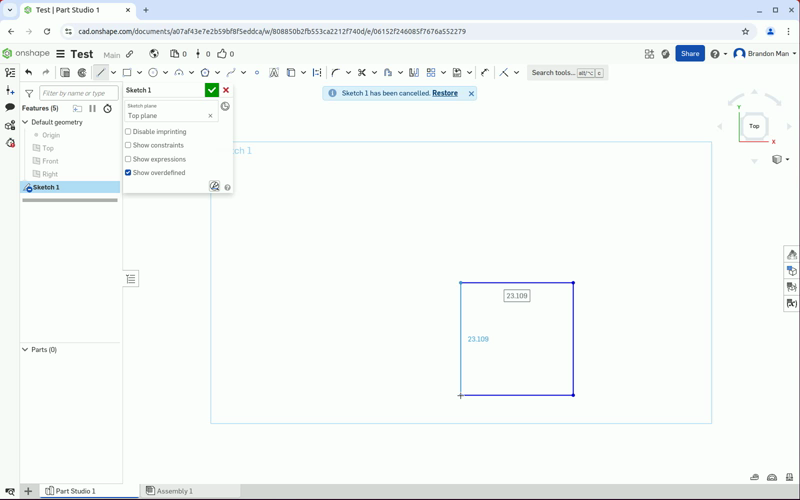
key_up(shift)
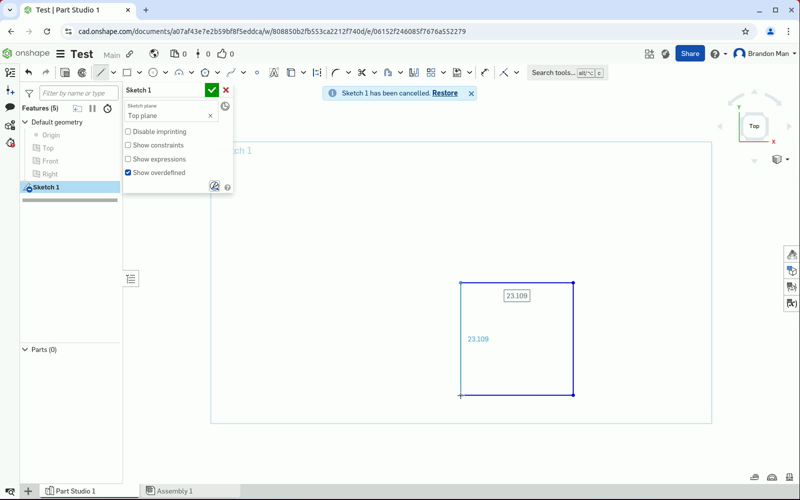
click(460, 395)
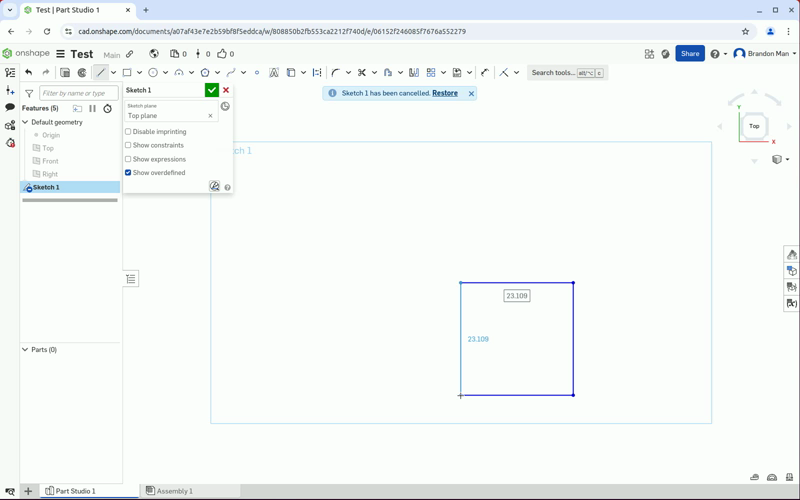
key(esc)
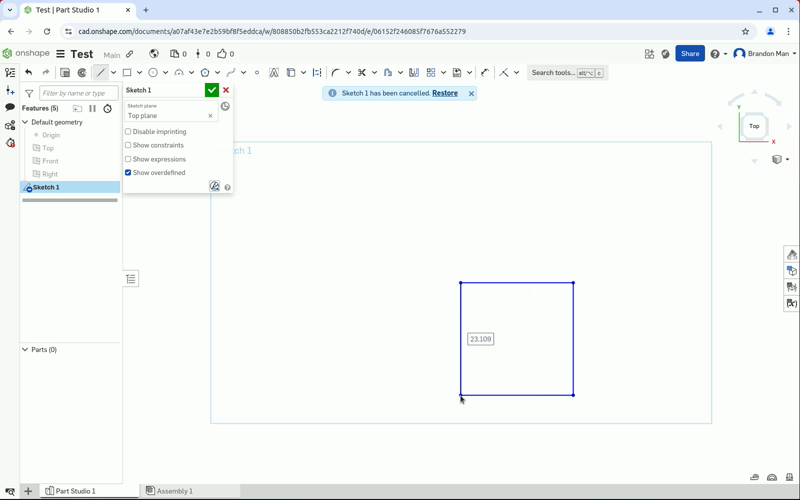
mouse_move(477, 377)
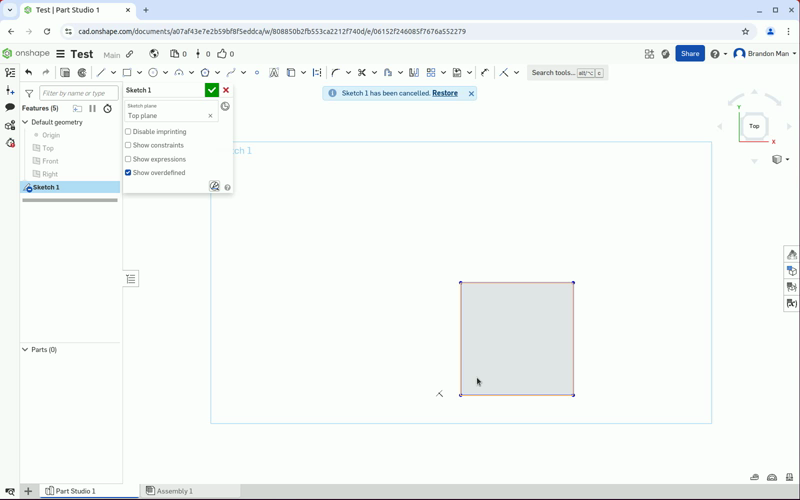
click(477, 377)
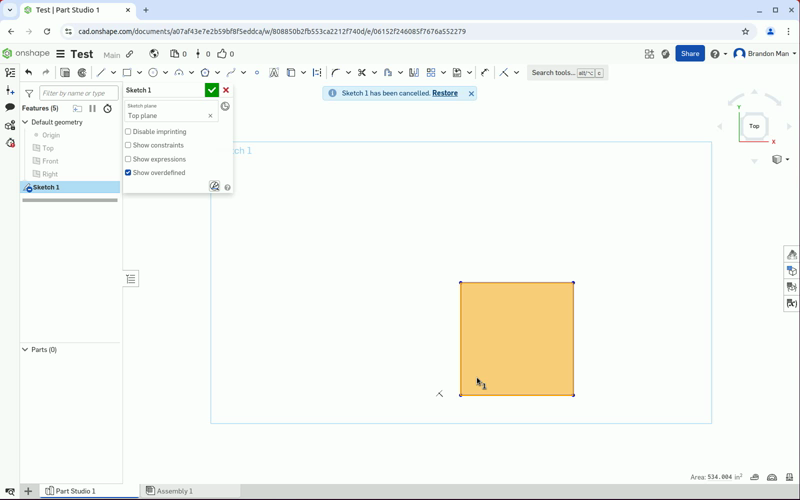
mouse_move(73, 352)
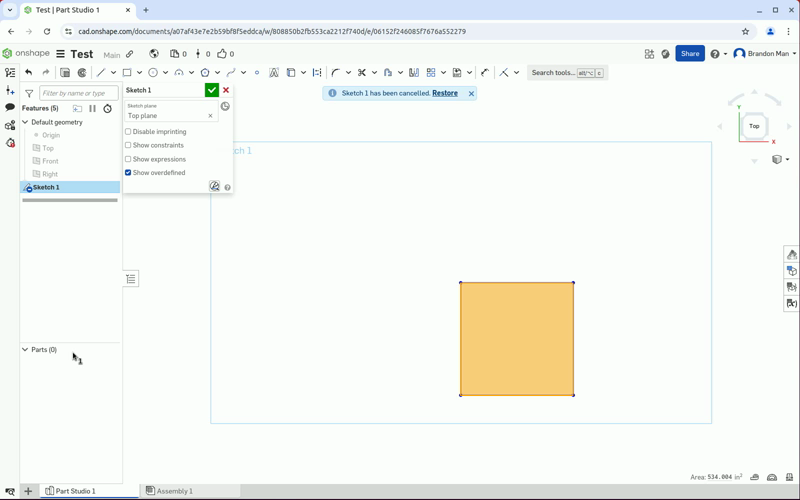
key(shift+y)
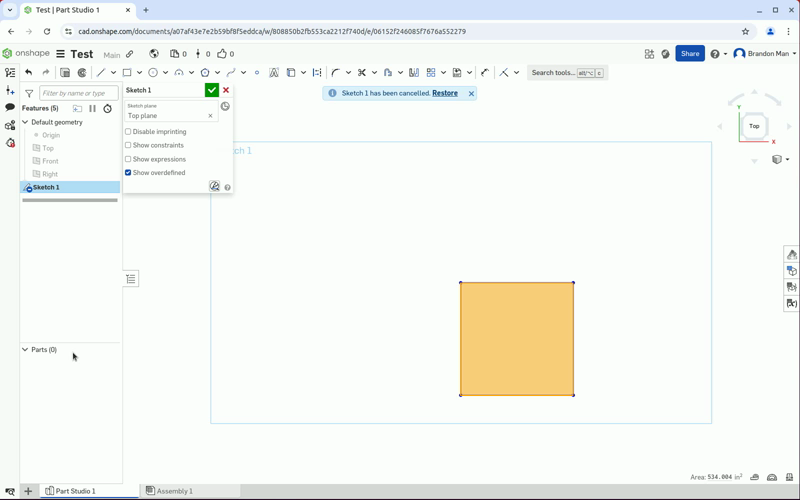
key(shift+e)
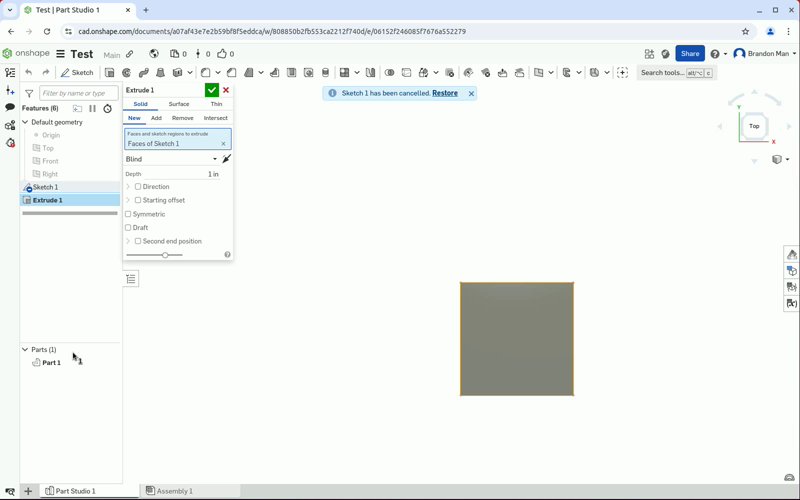
mouse_move(143, 106)
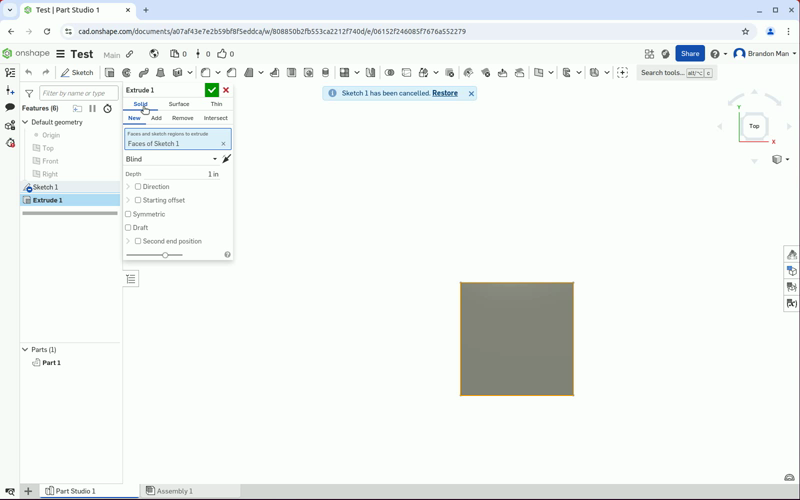
click(143, 106)
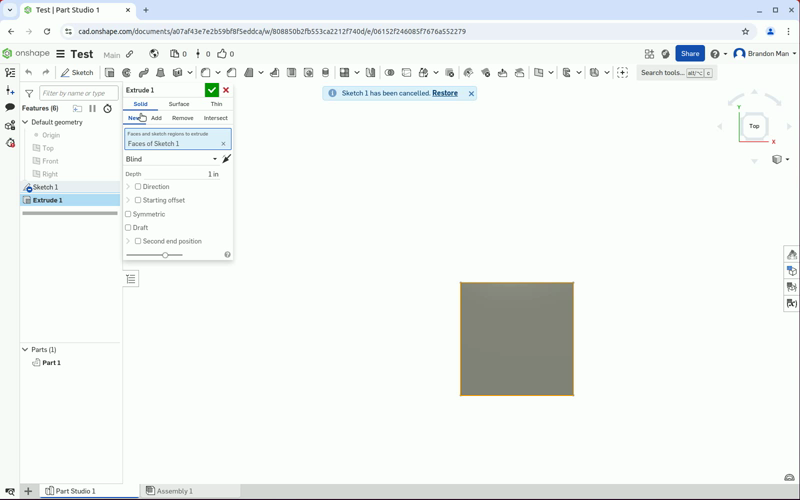
mouse_move(137, 120)
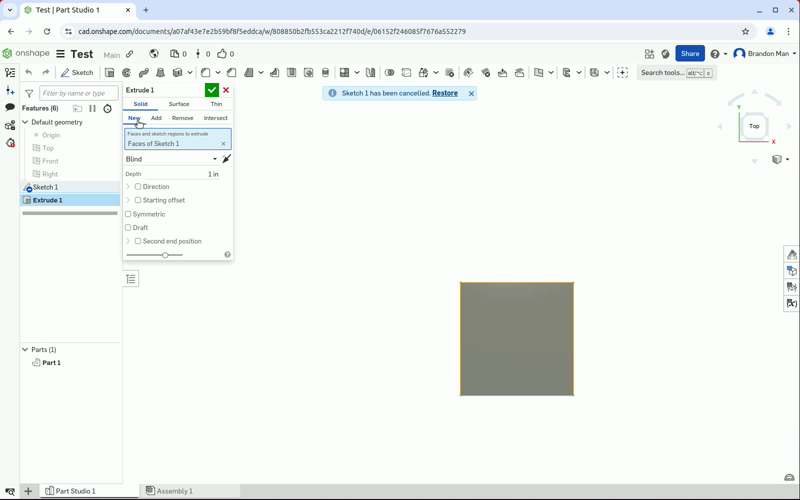
click(137, 120)
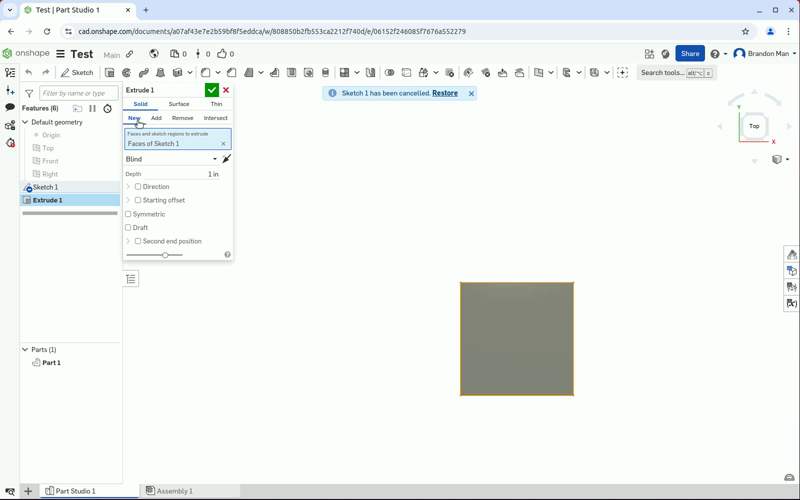
key(tab, 4)
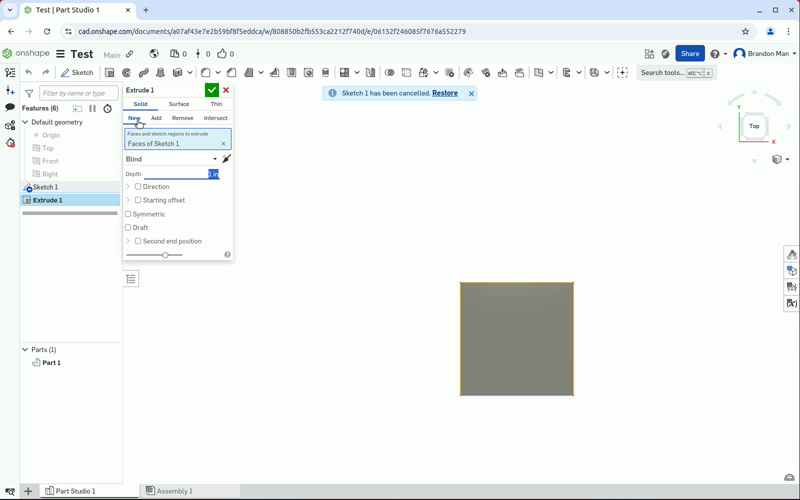
text(2.407)
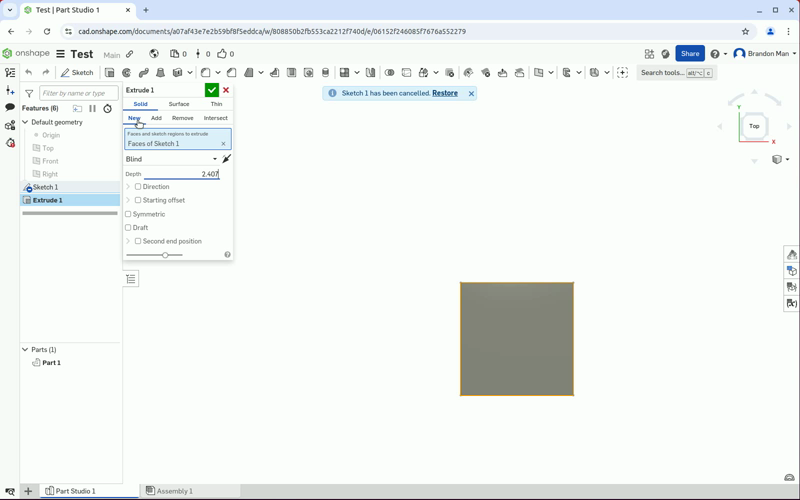
key(enter)
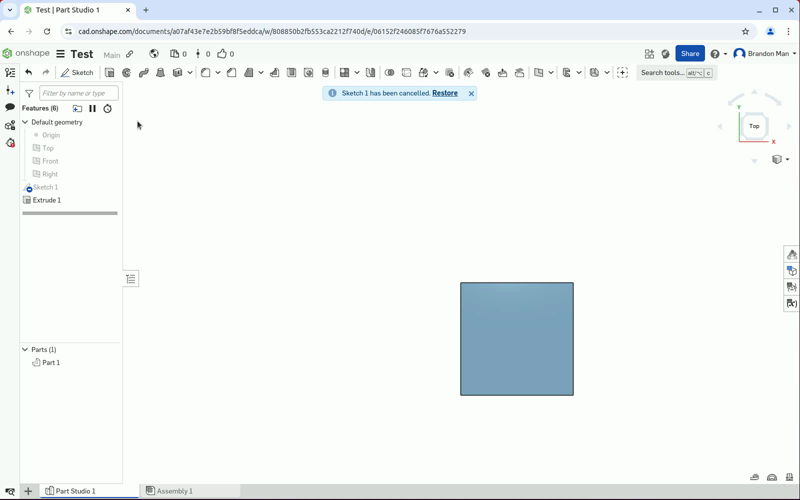
key(shift+h)
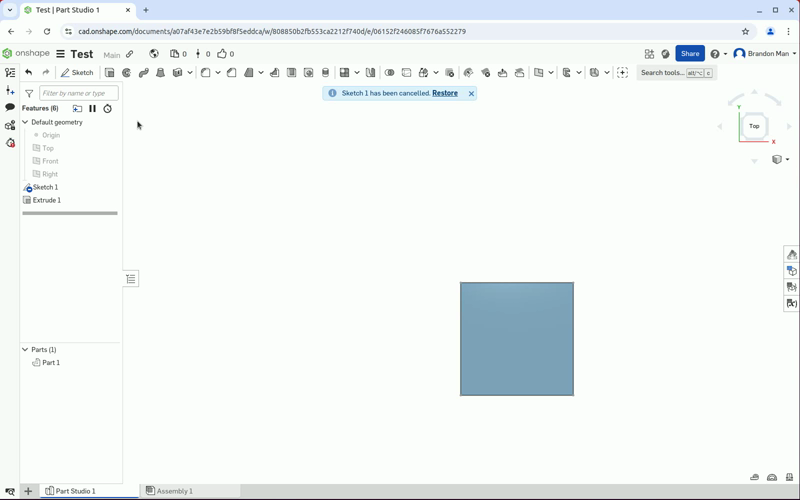
key(shift+h)
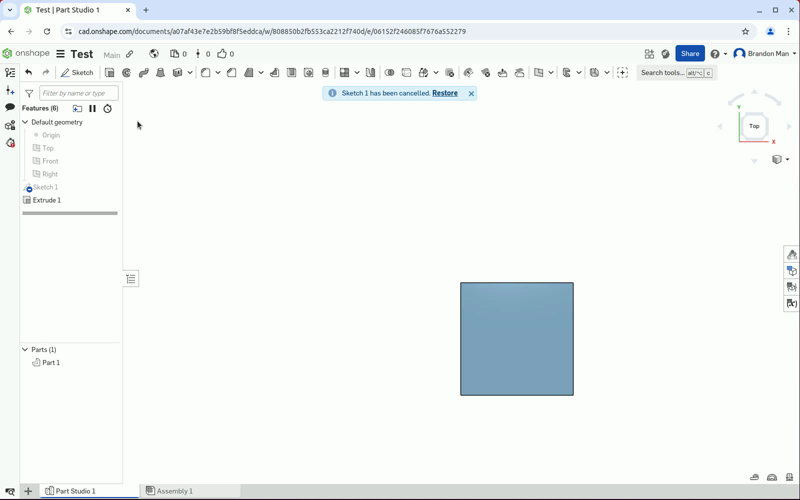
mouse_move(73, 189)
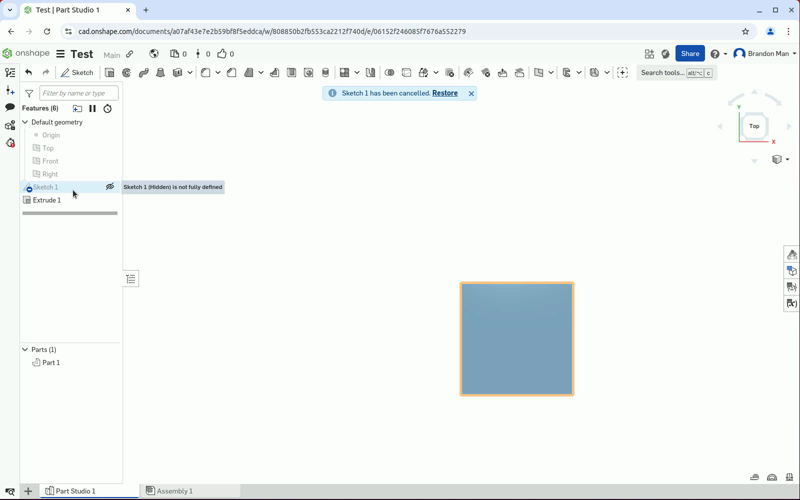
click(73, 189)
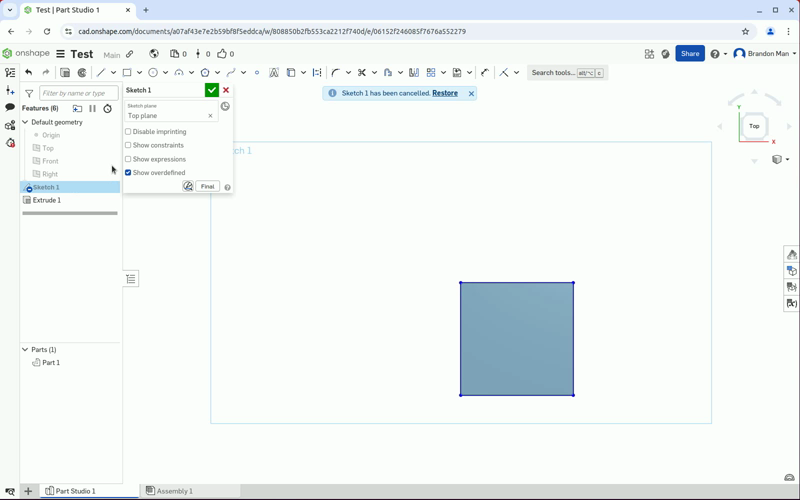
mouse_move(229, 92)
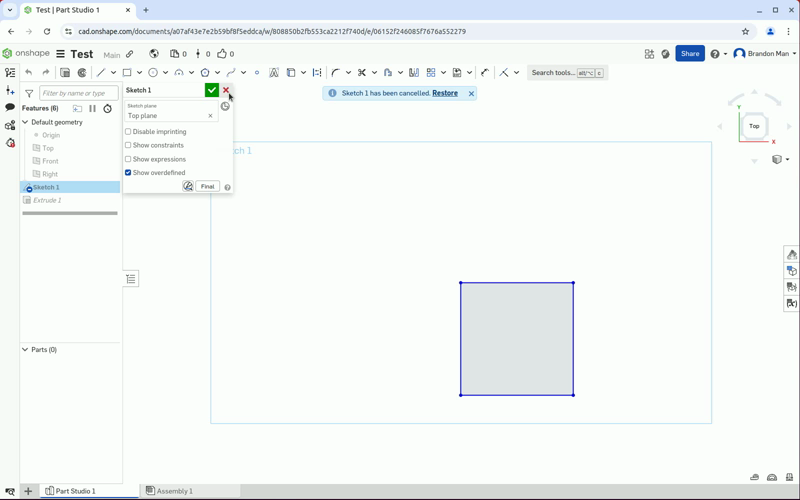
click(229, 92)
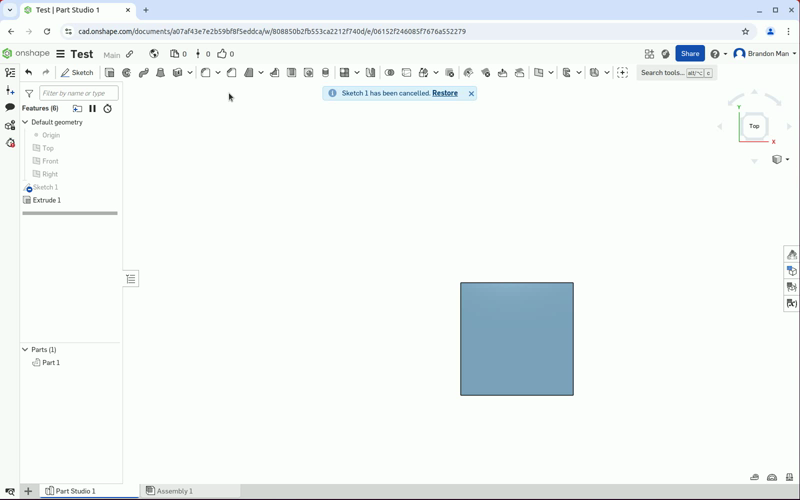
mouse_move(541, 75)
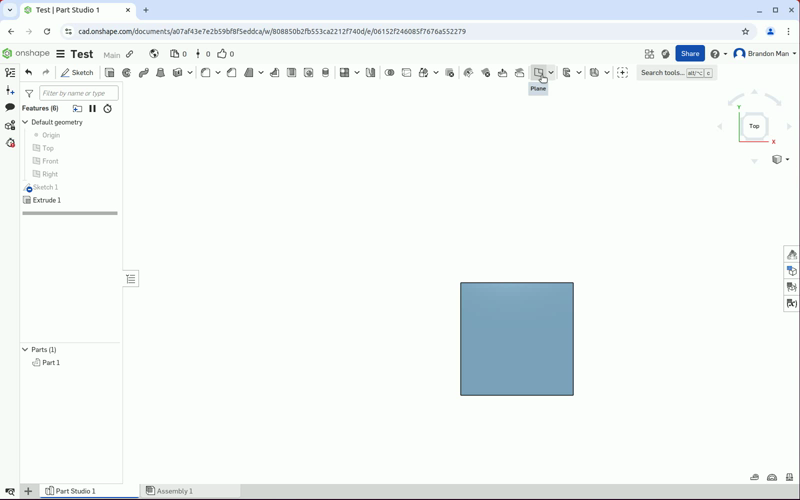
click(541, 75)
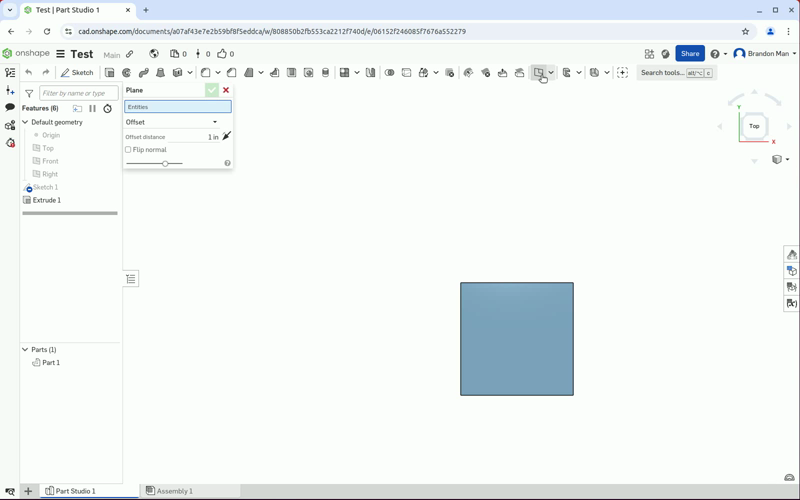
mouse_move(73, 150)
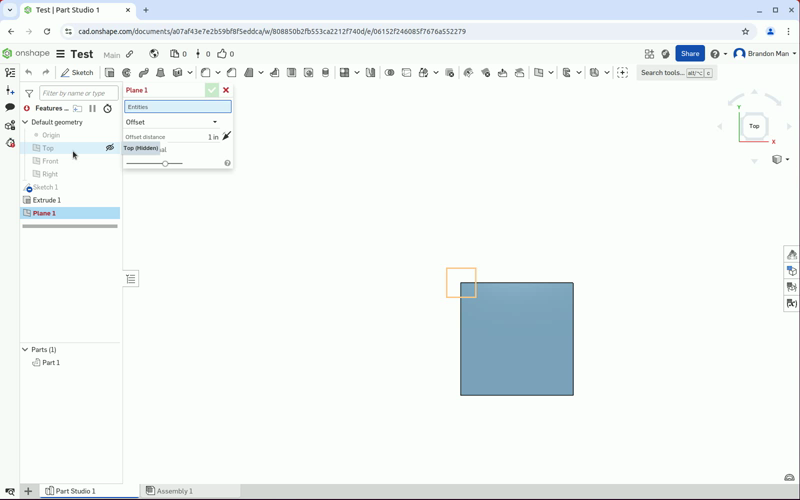
click(73, 150)
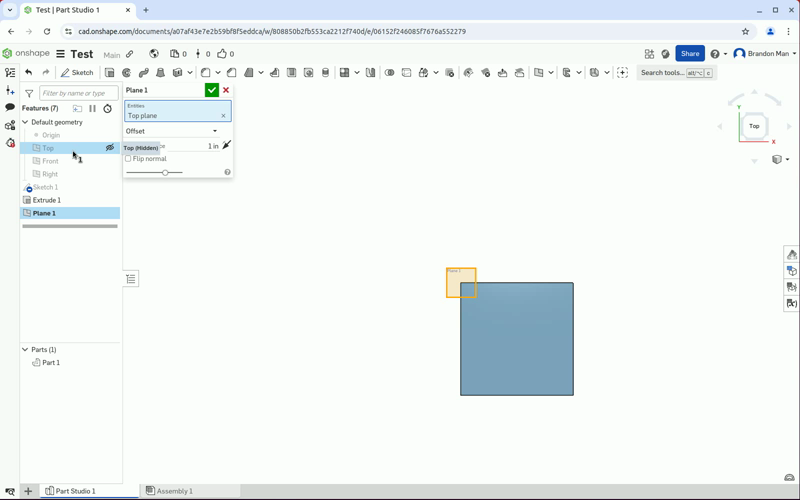
key(tab, 2)
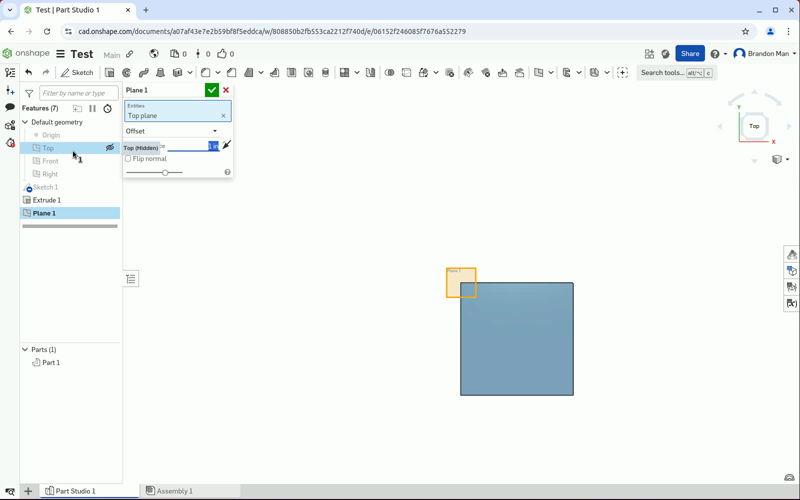
text(2.403)
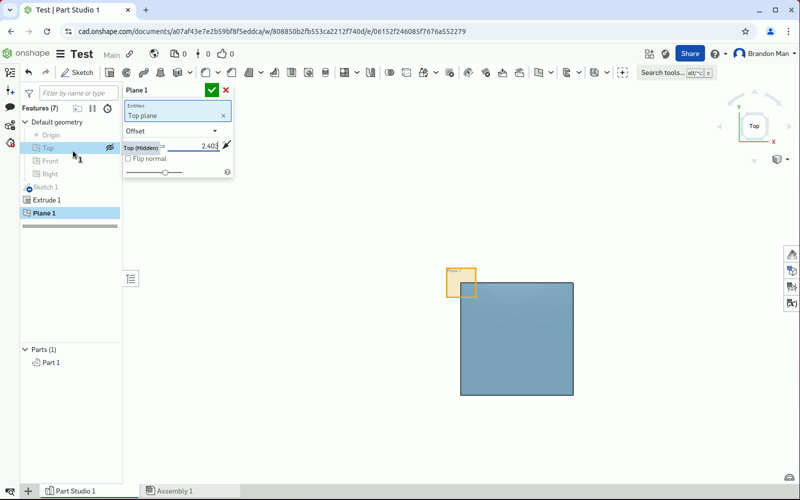
key(enter, 2)
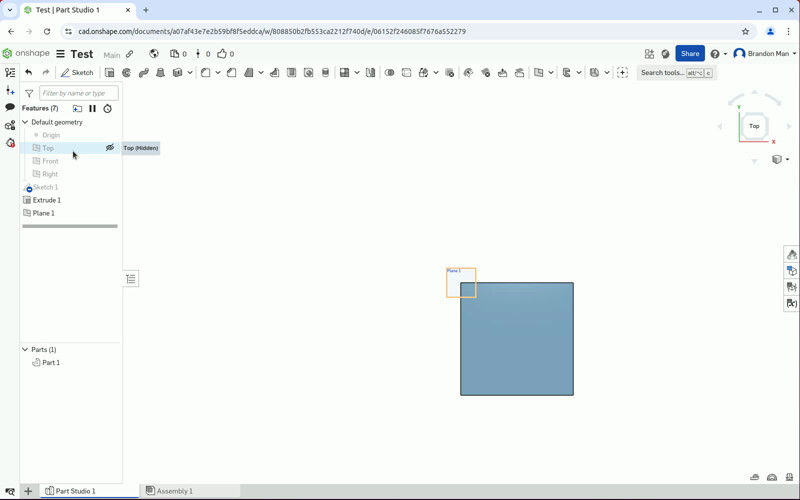
key(shift+s)
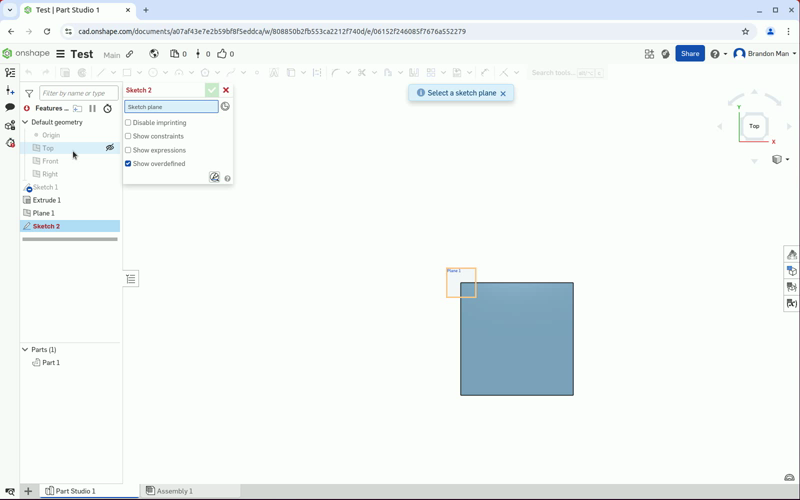
mouse_move(73, 215)
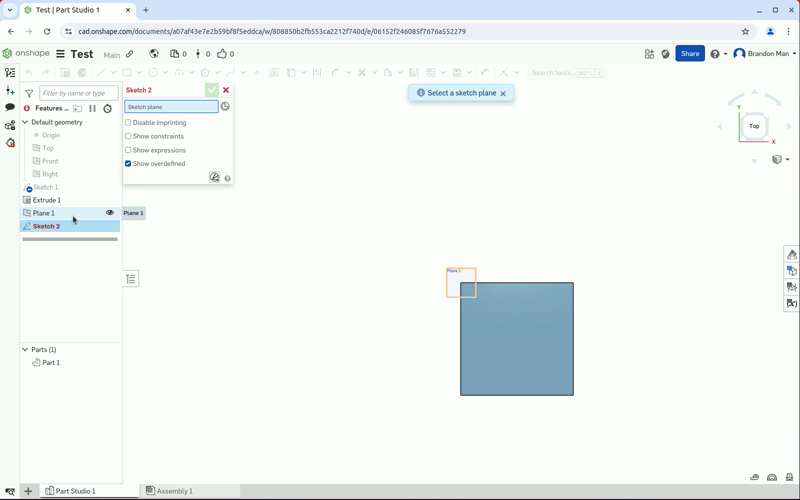
click(73, 215)
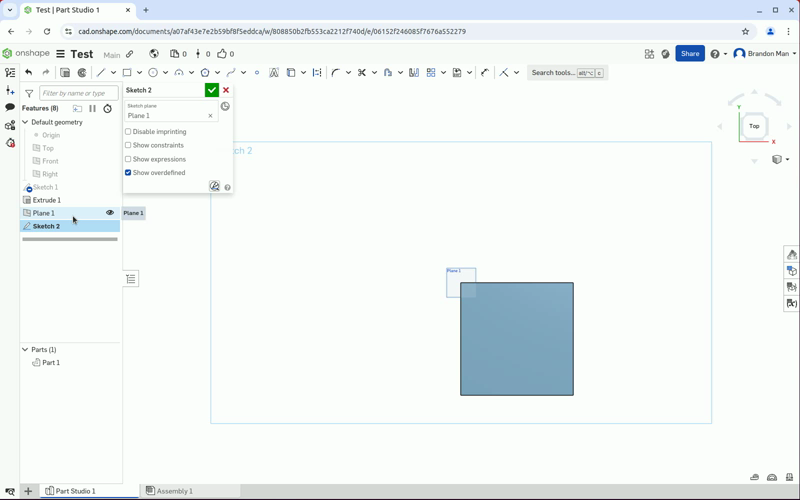
mouse_move(73, 352)
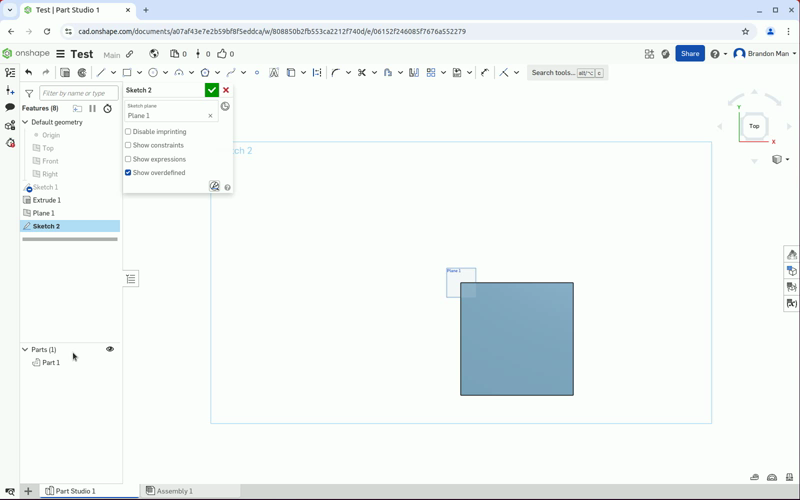
key(y)
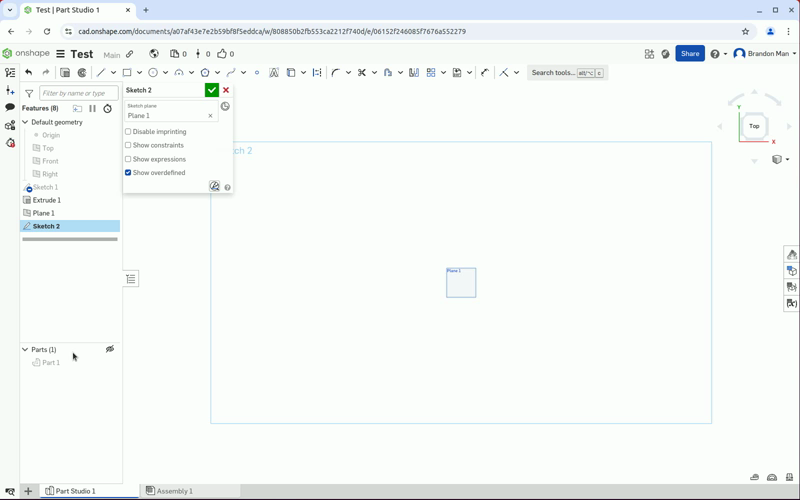
key(c)
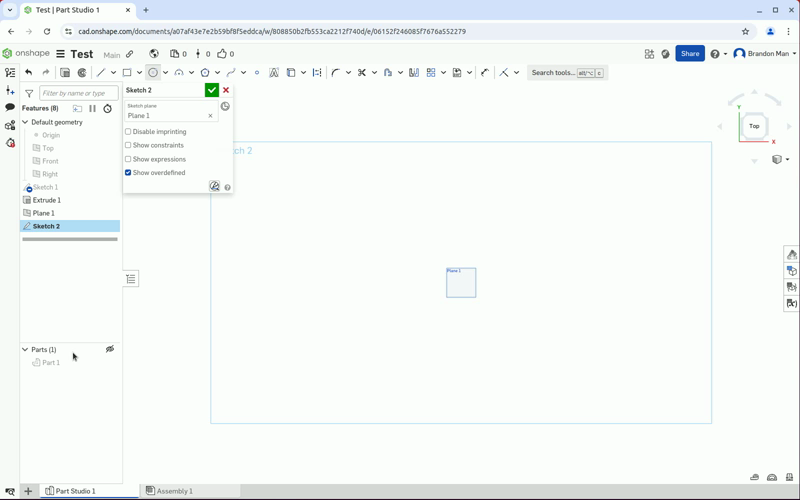
key_down(shift)
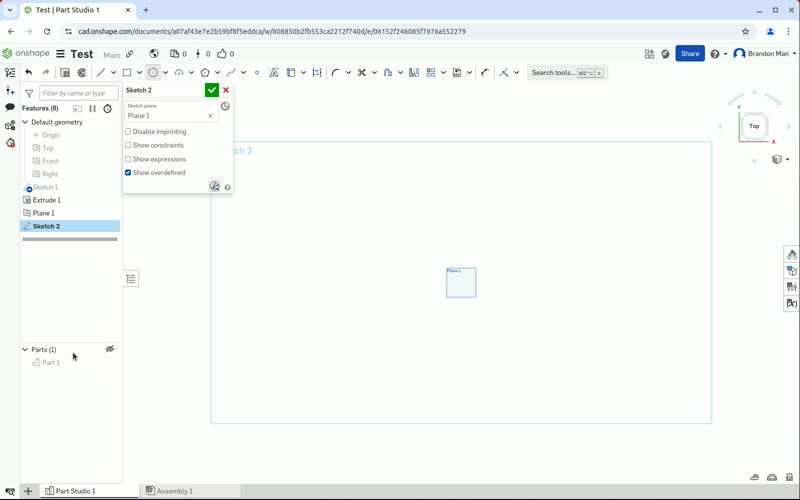
mouse_move(517, 339)
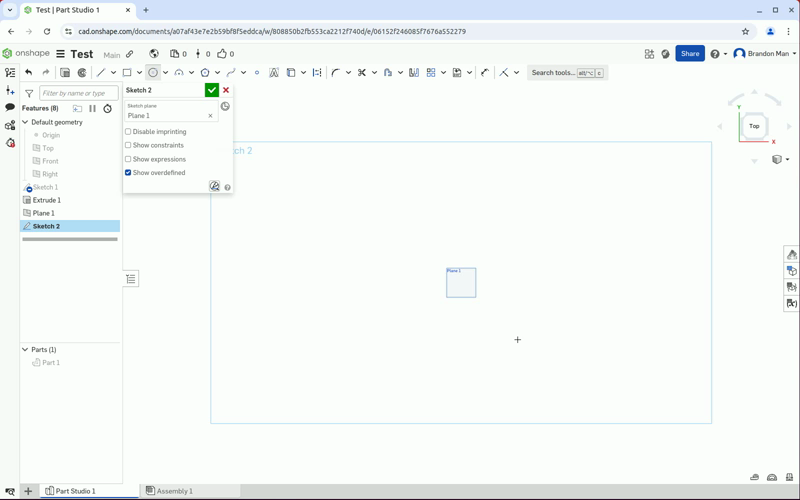
click(517, 339)
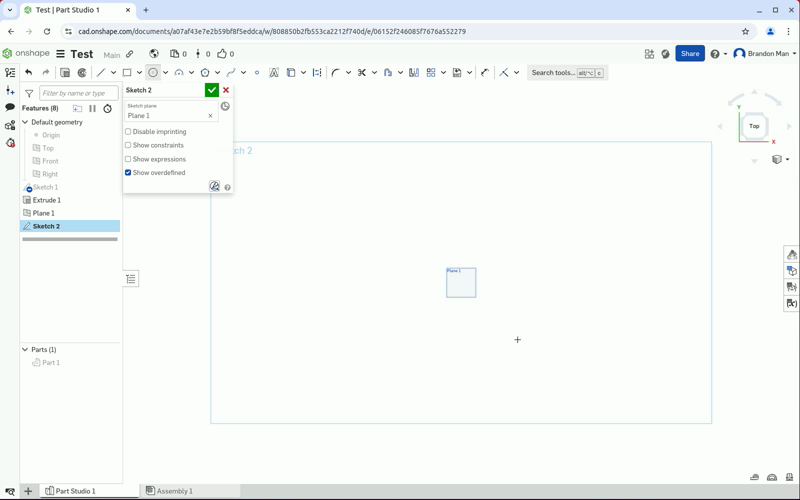
key_up(shift)
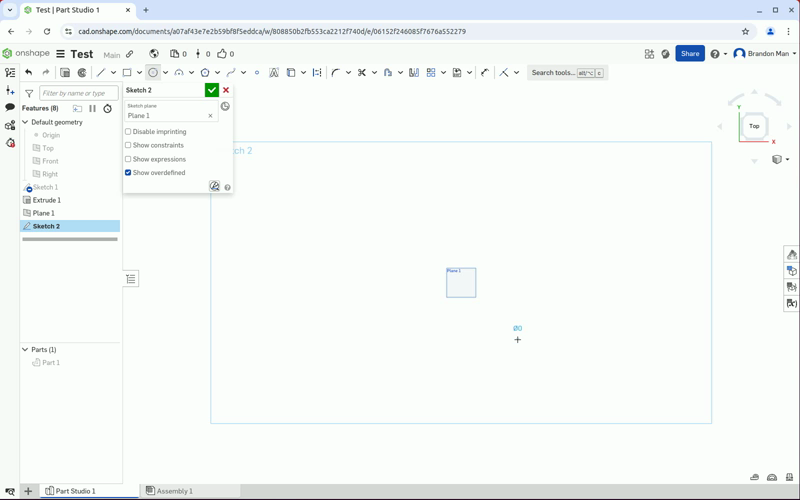
mouse_move(532, 339)
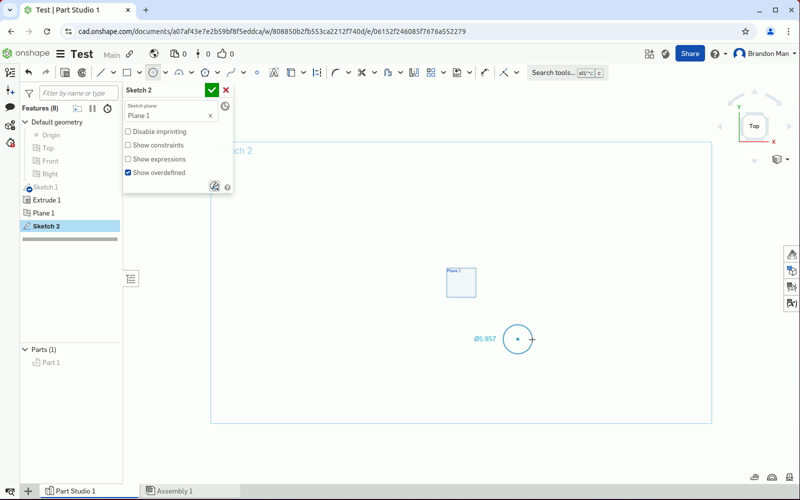
click(532, 339)
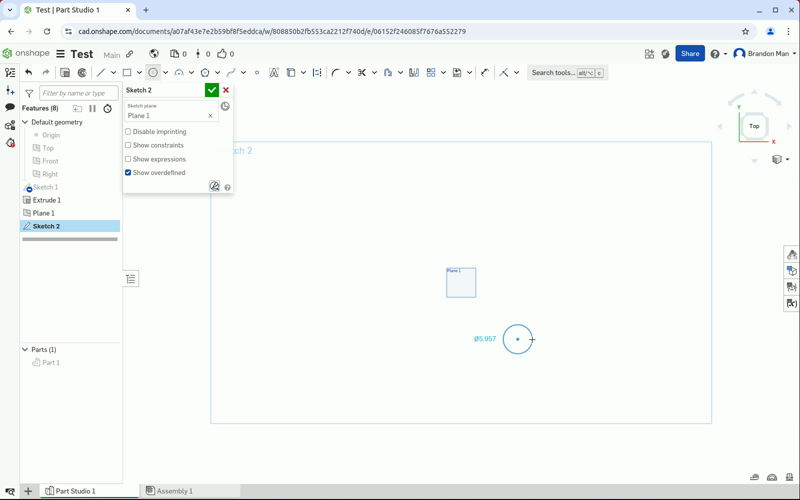
key(esc)
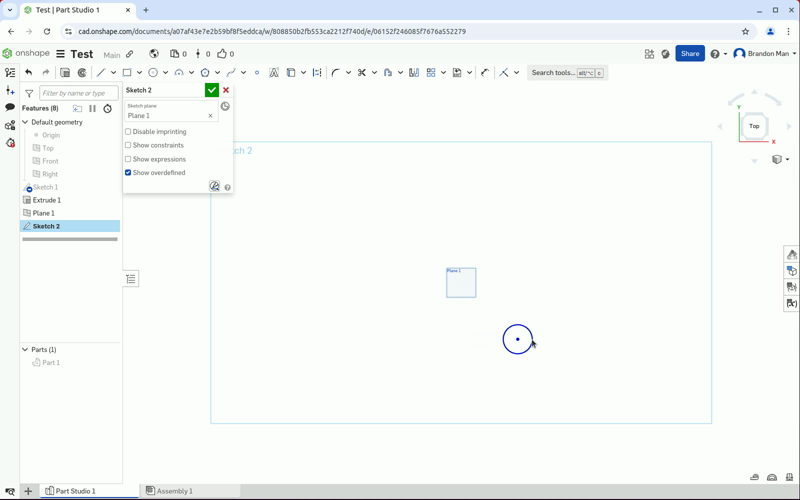
mouse_move(516, 330)
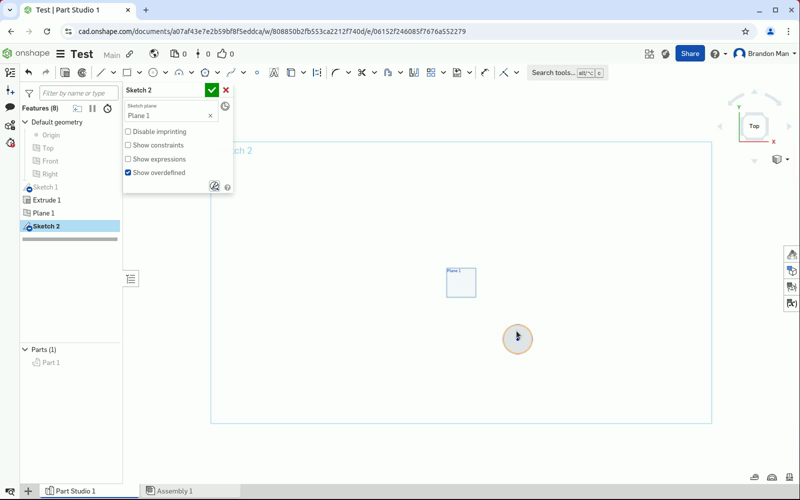
scroll(6)
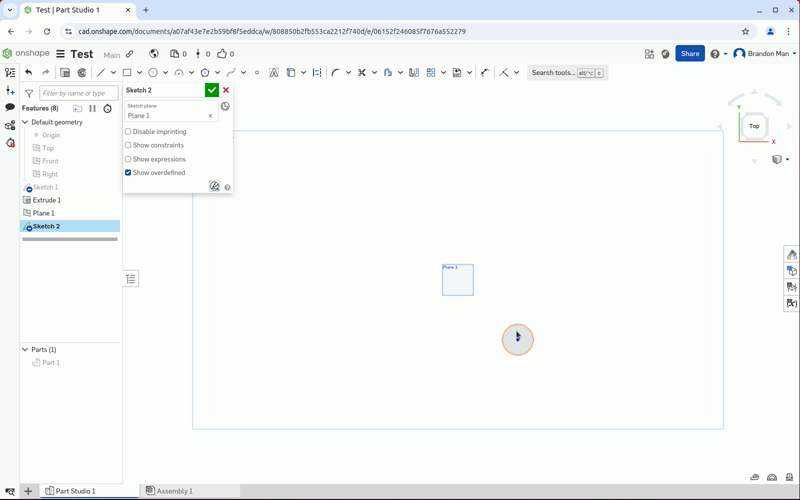
scroll(6)
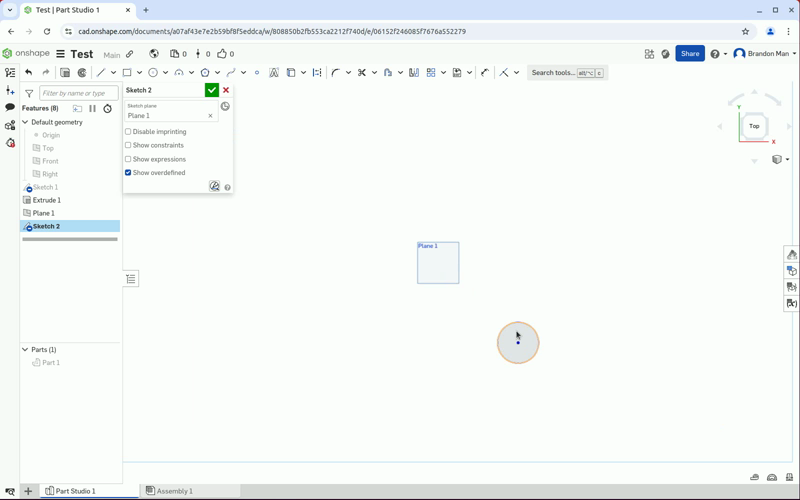
scroll(6)
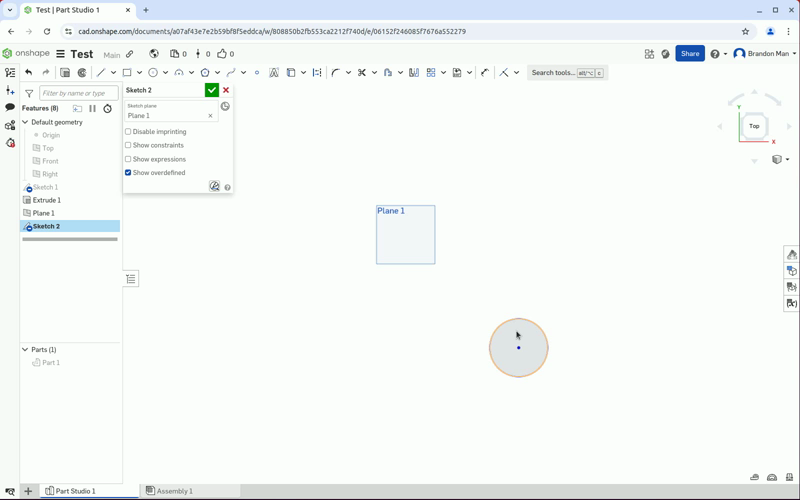
scroll(6)
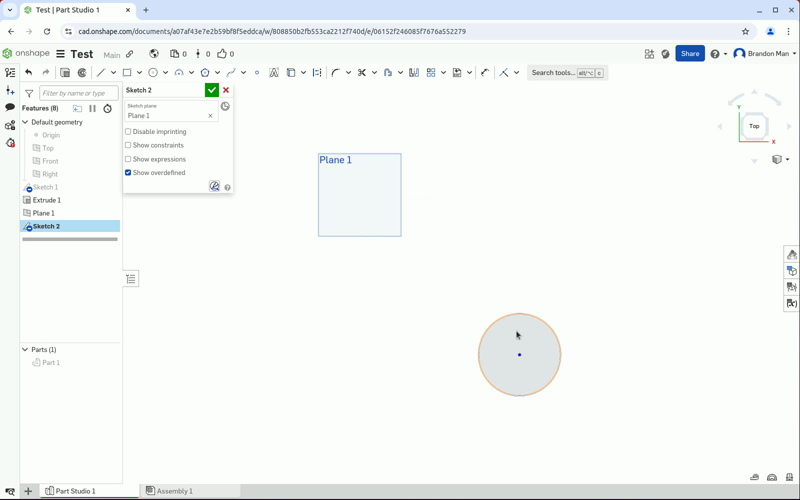
scroll(6)
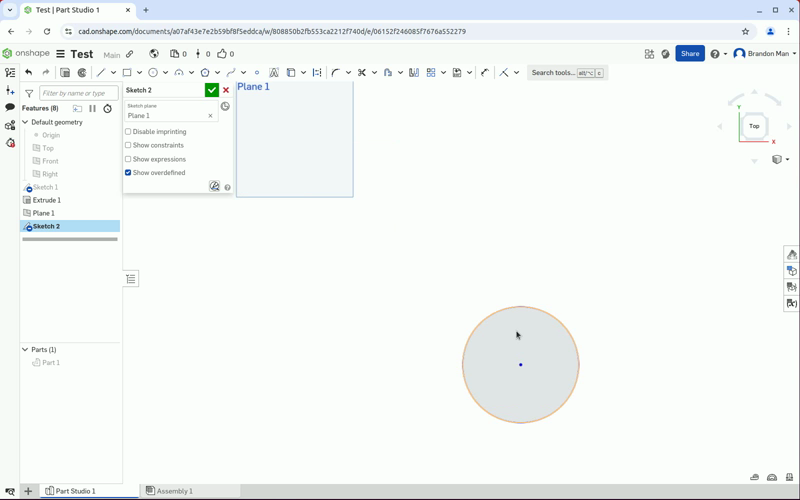
scroll(6)
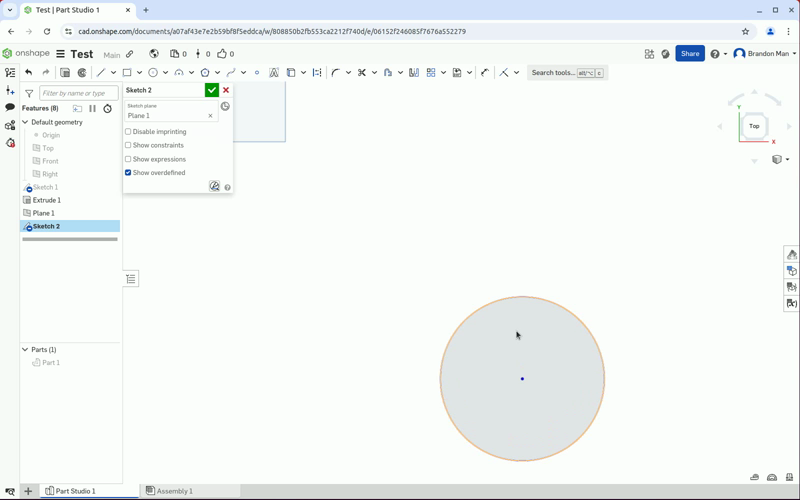
scroll(6)
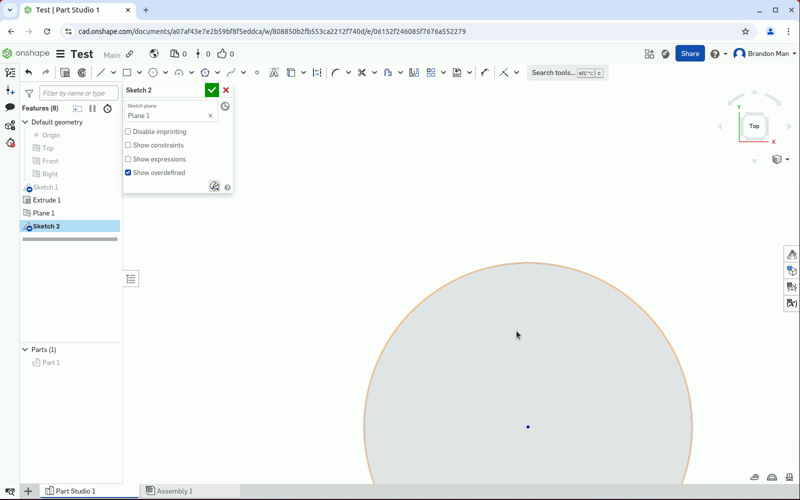
click(516, 330)
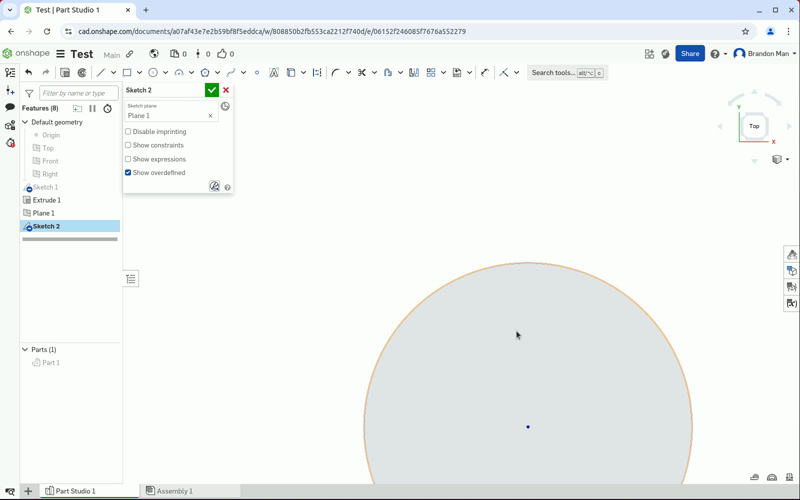
scroll(-6)
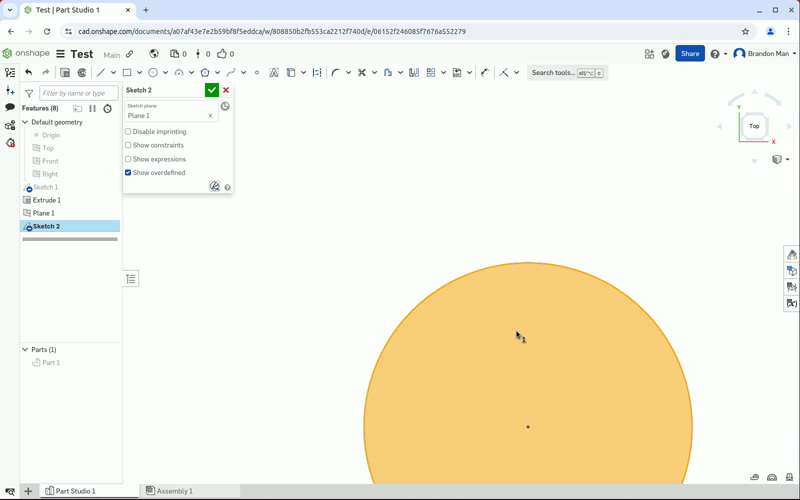
scroll(-6)
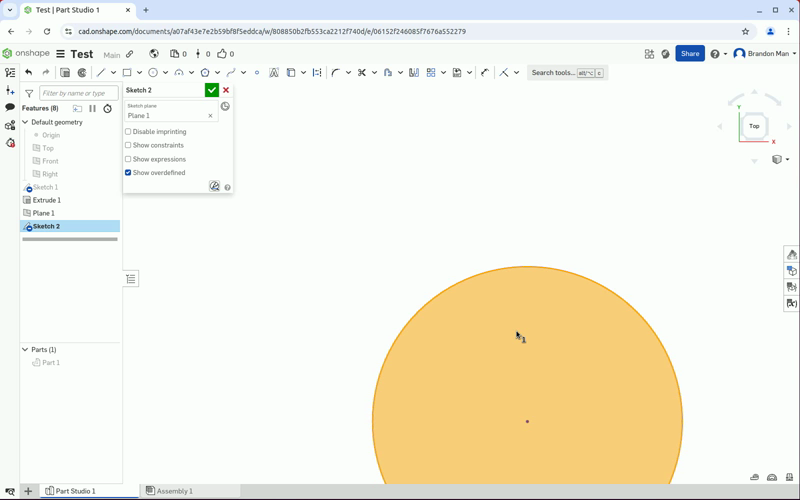
scroll(-6)
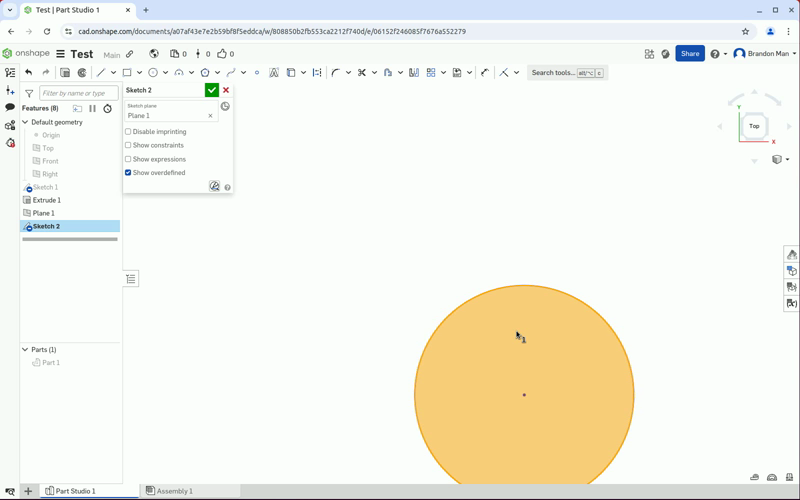
scroll(-6)
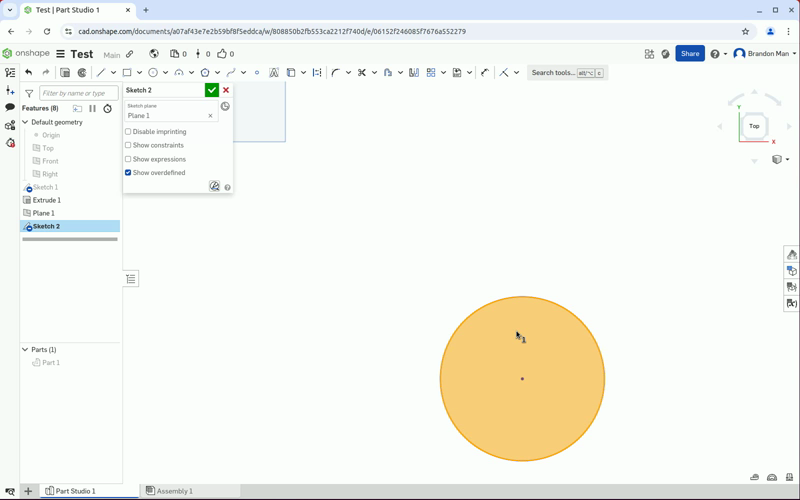
scroll(-6)
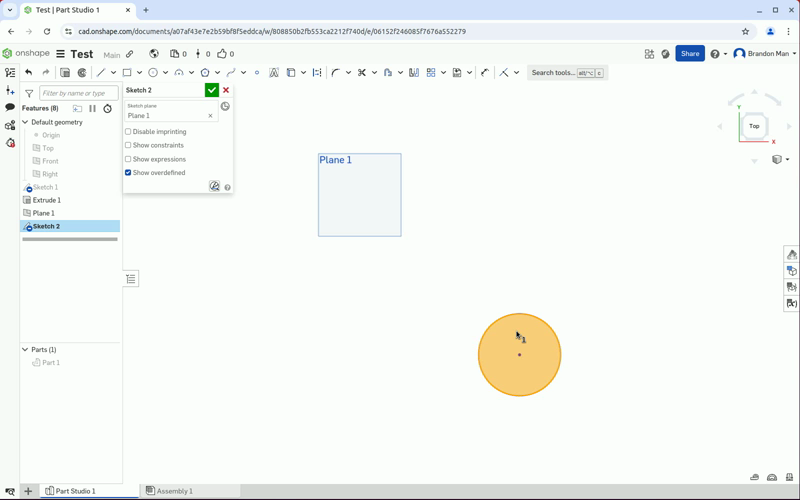
scroll(-6)
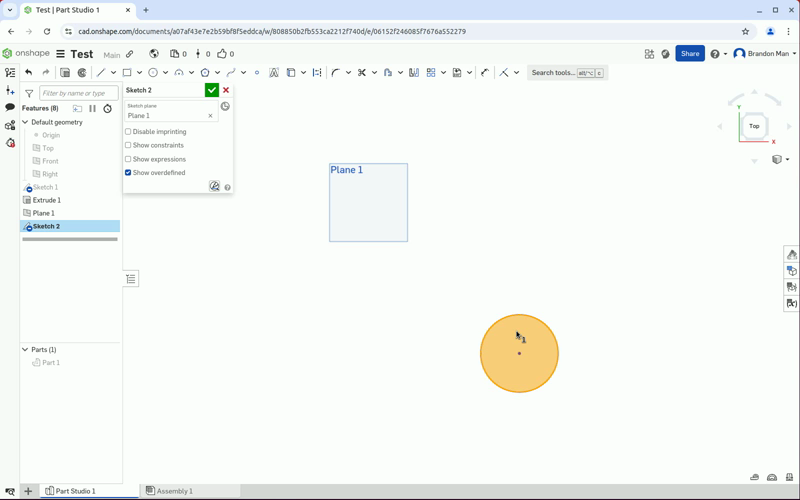
scroll(-6)
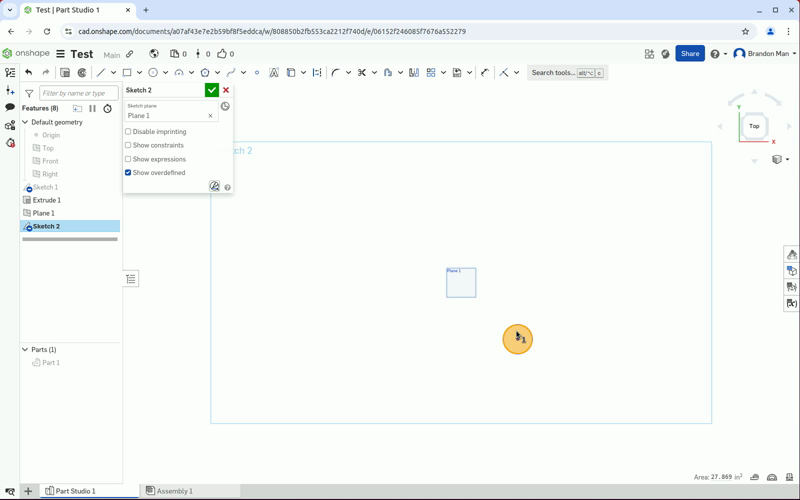
mouse_move(73, 352)
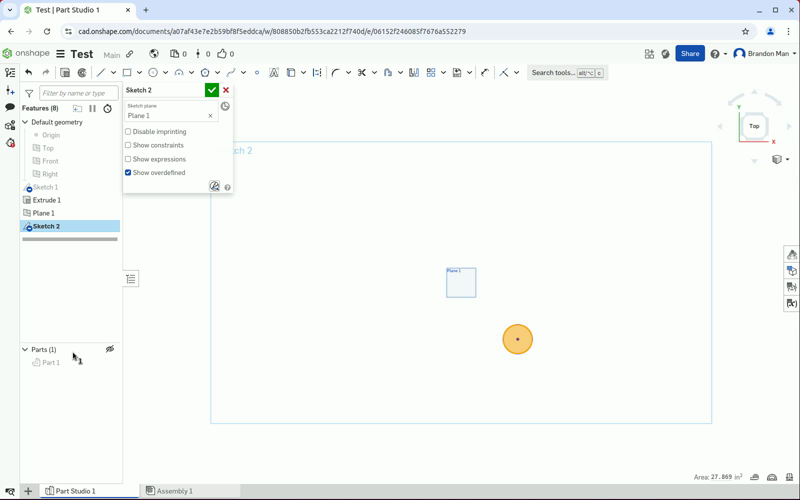
key(shift+y)
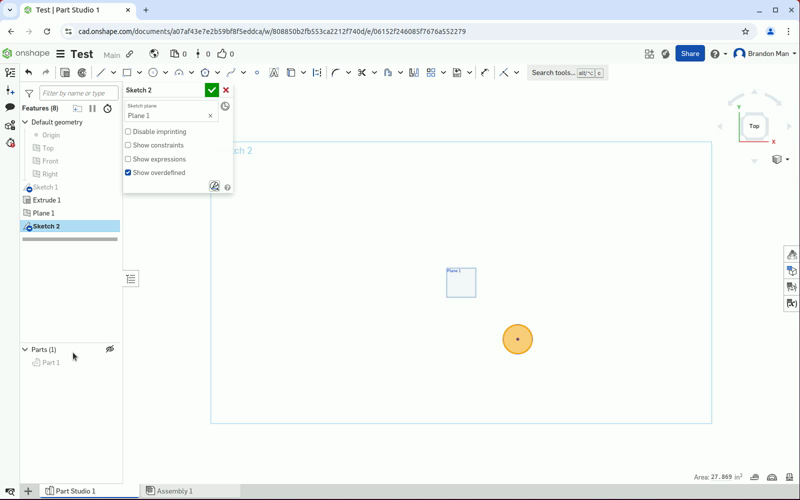
key(shift+e)
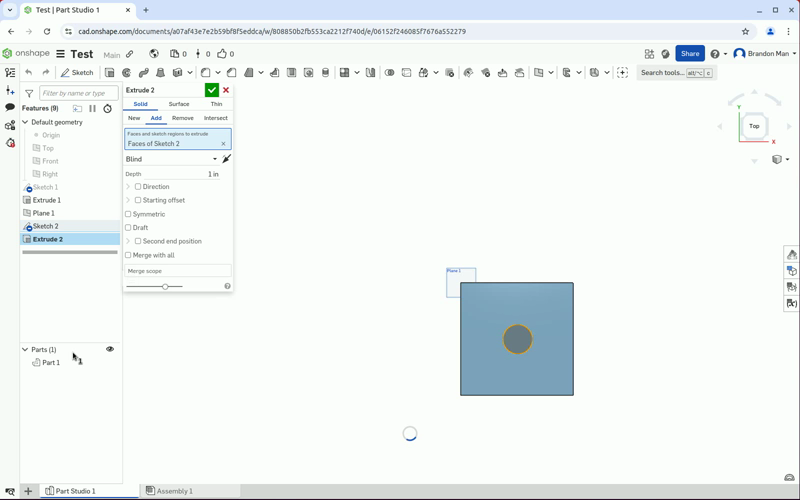
mouse_move(143, 106)
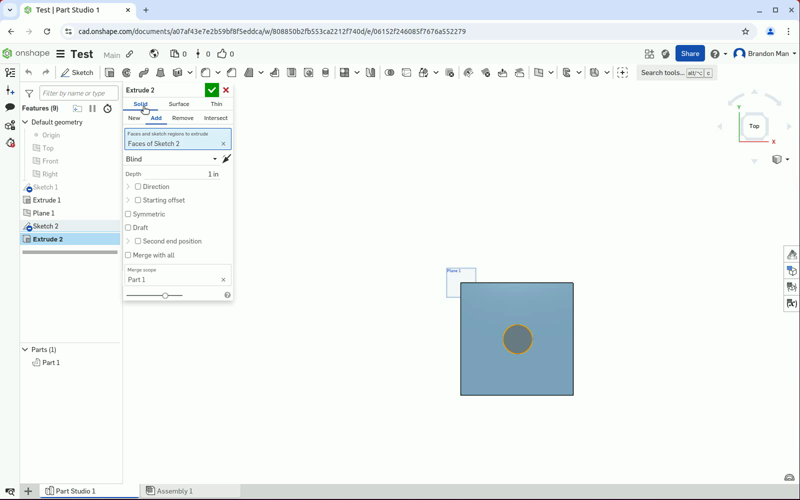
click(143, 106)
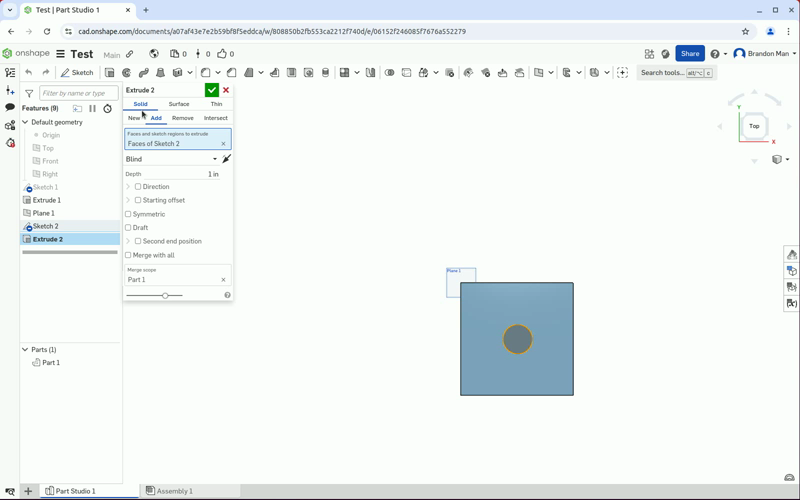
mouse_move(137, 120)
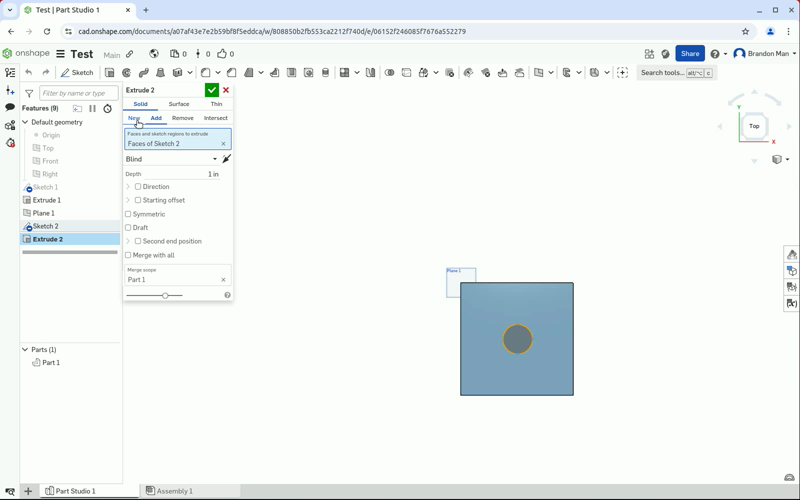
click(137, 120)
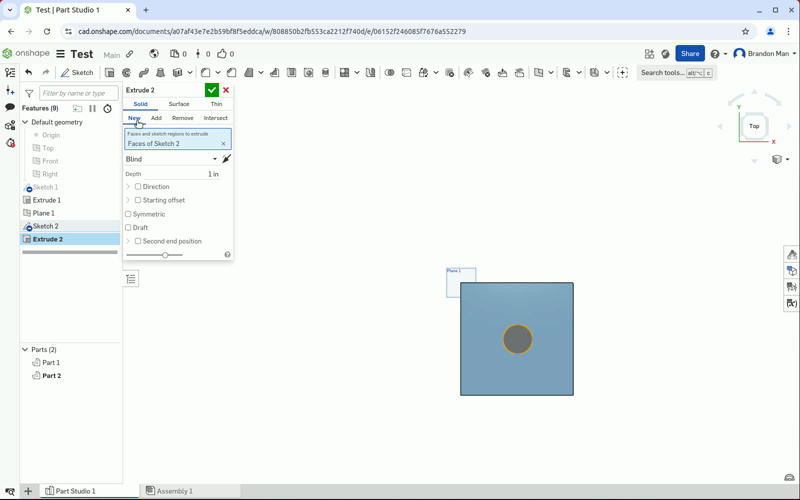
key(tab, 4)
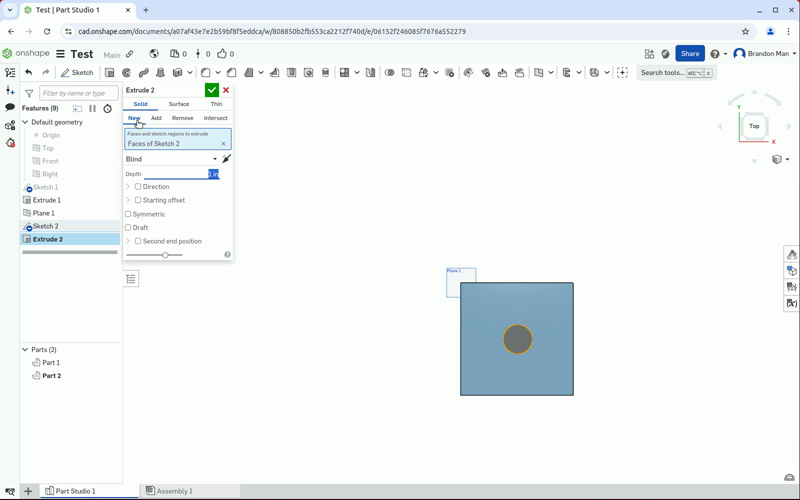
text(11.554)
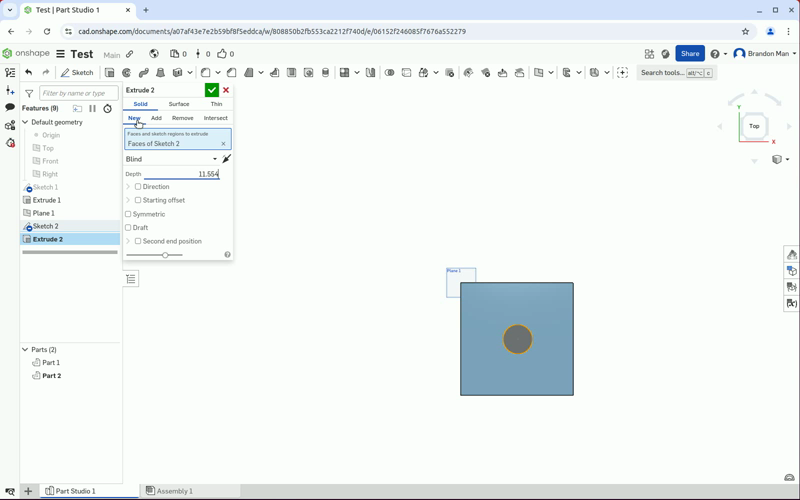
key(enter)
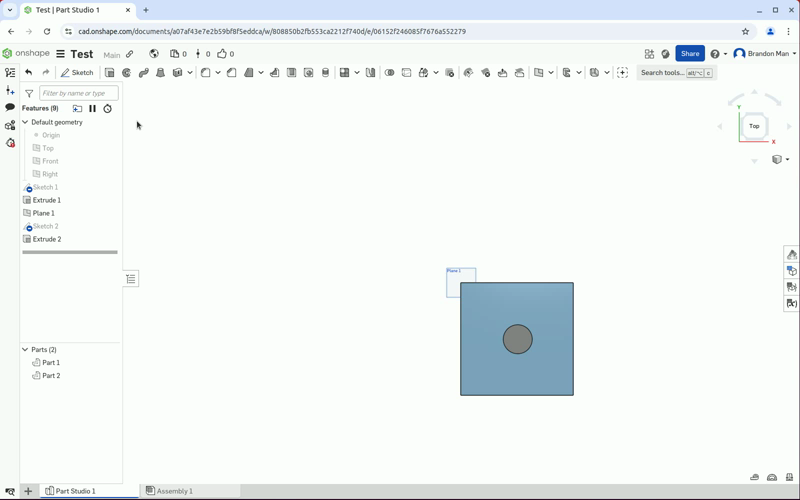
key(shift+h)
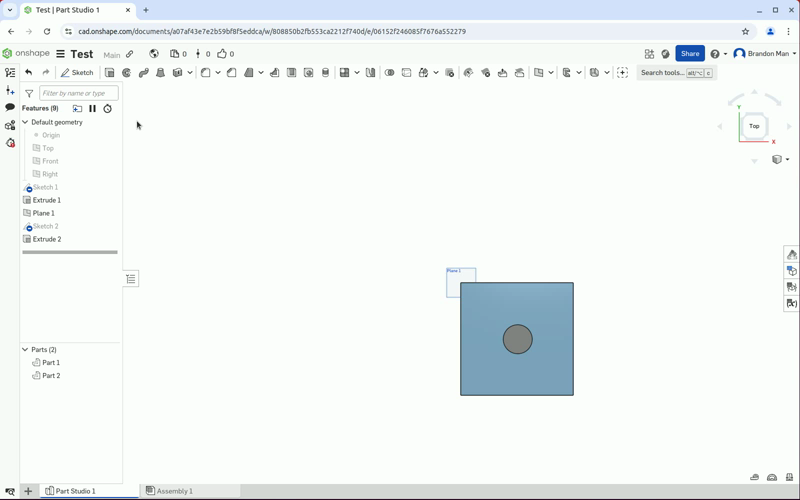
key(shift+h)
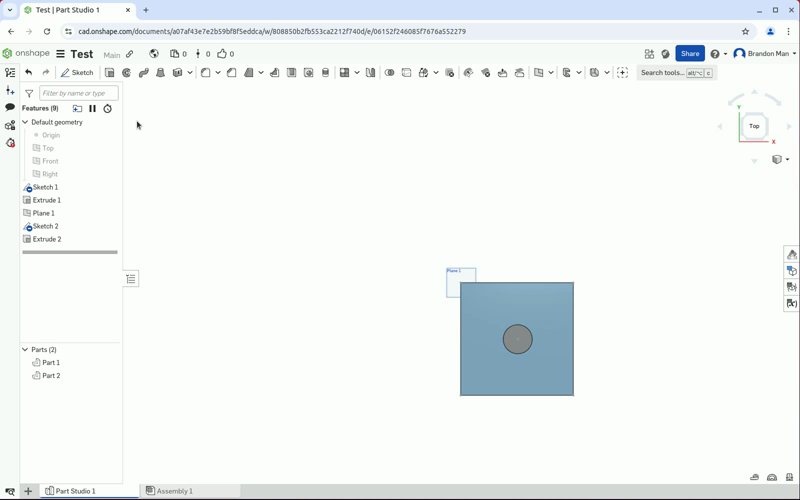
key(shift+7)
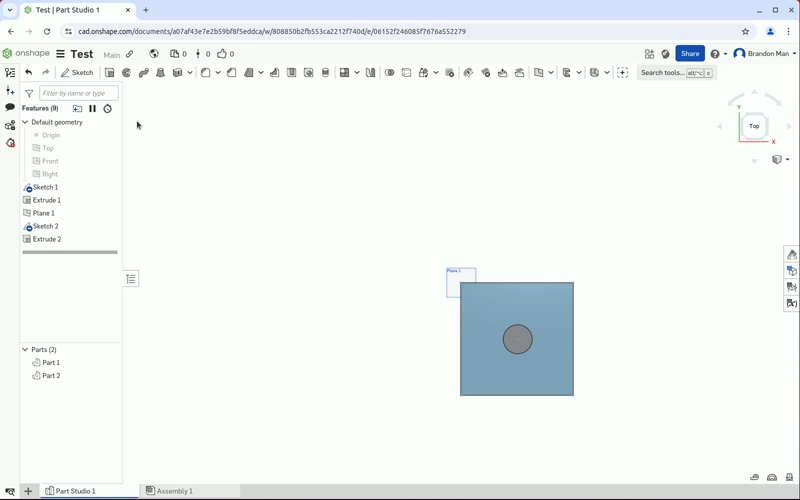
key(up, 3)
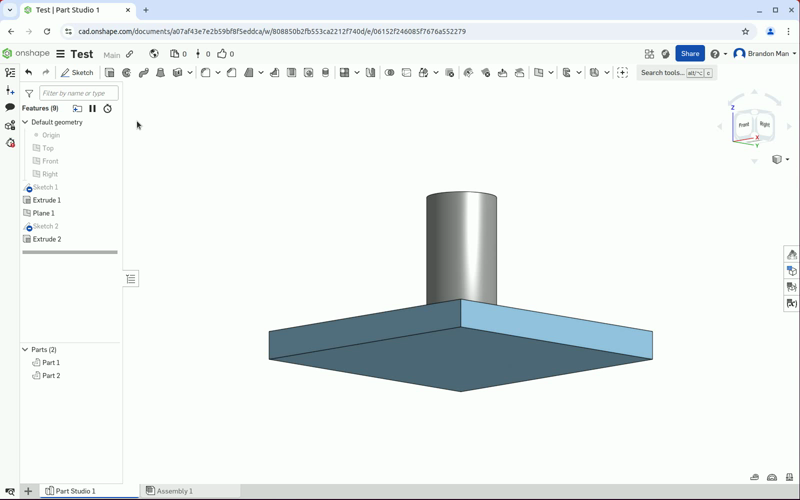
key(left, 3)
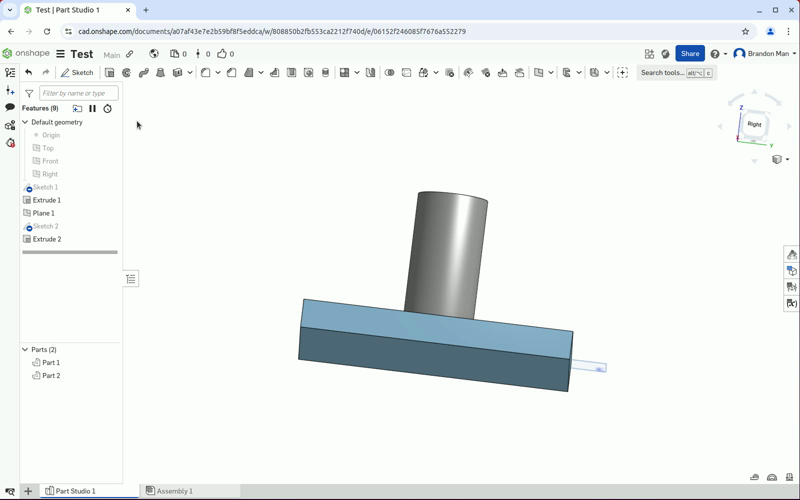
key(right, 3)
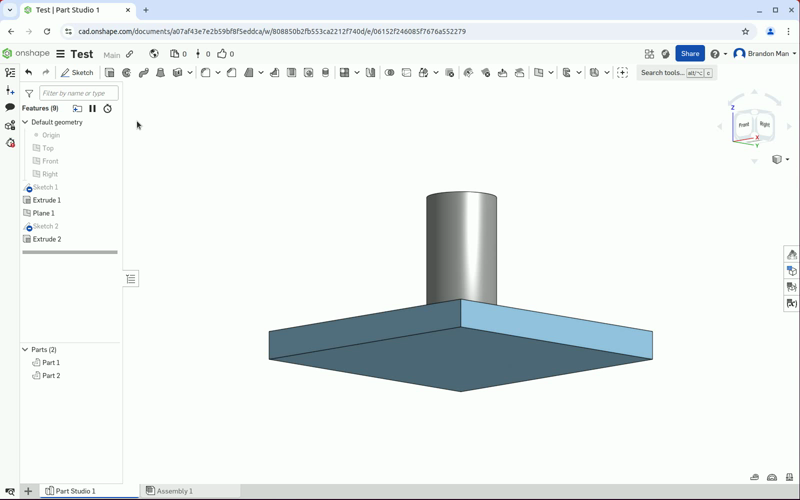
key(down, 3)
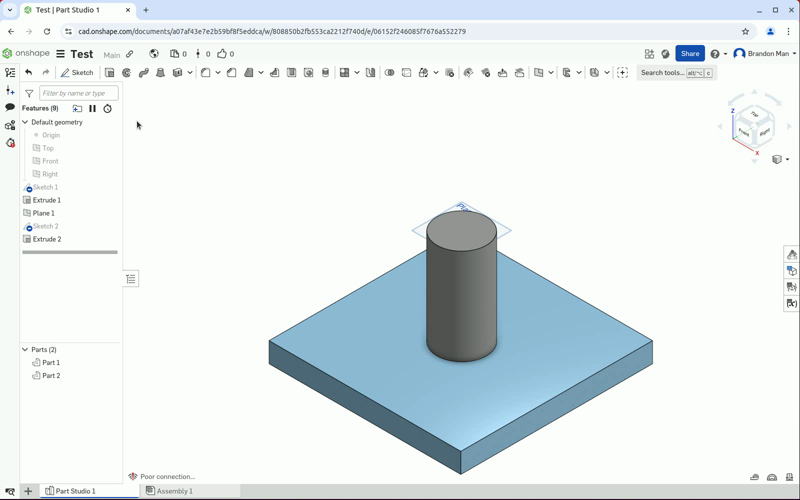
mouse_move(73, 189)
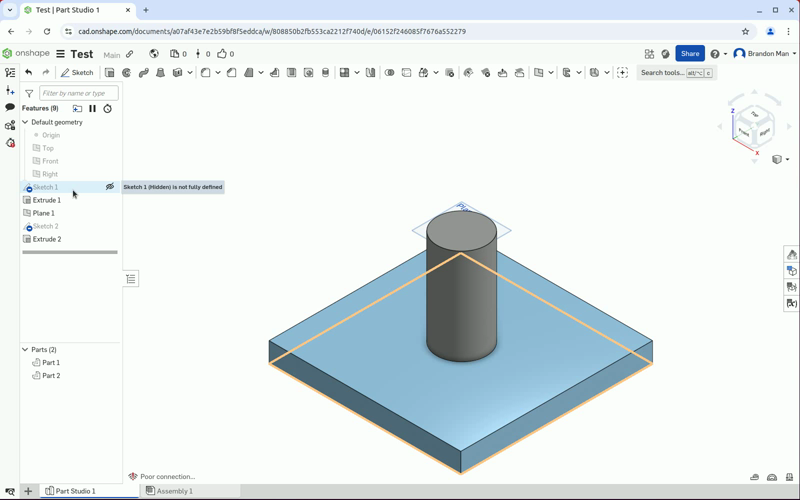
click(73, 189)